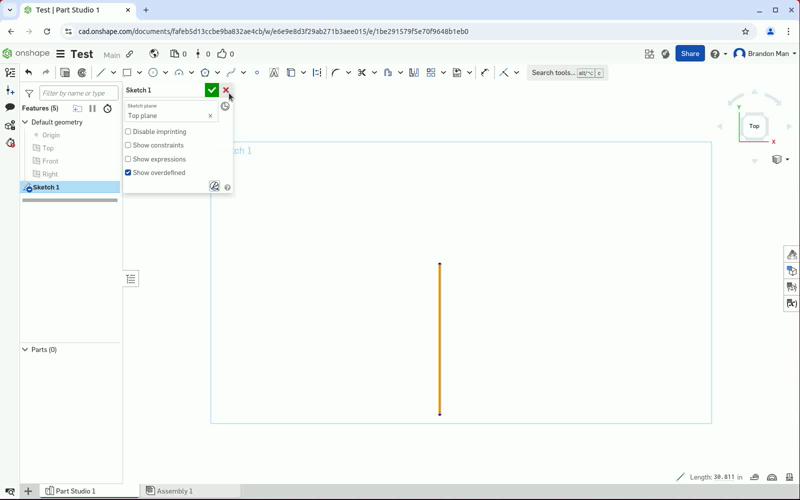
key(shift+h)
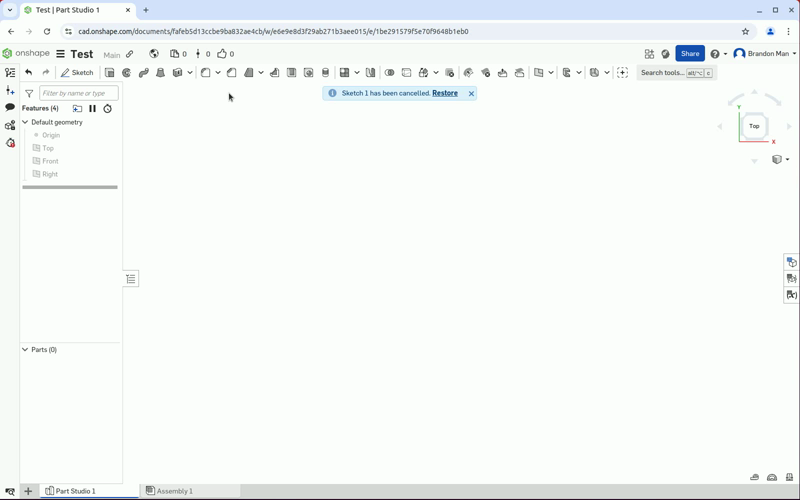
mouse_move(73, 352)
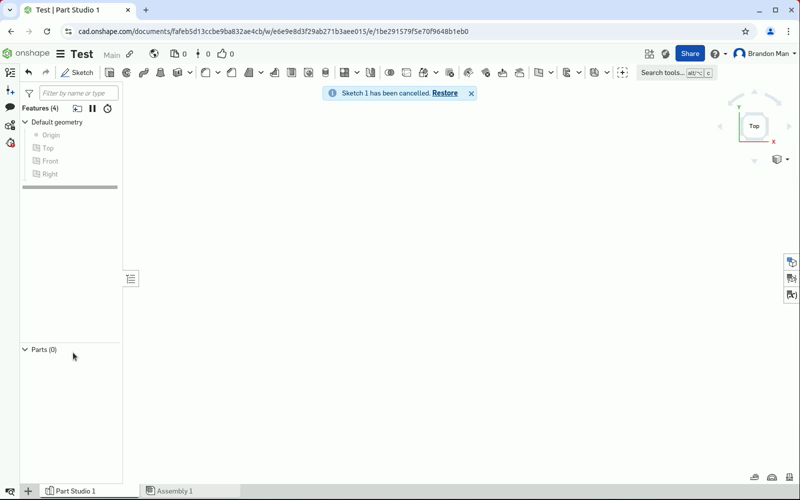
key(y)
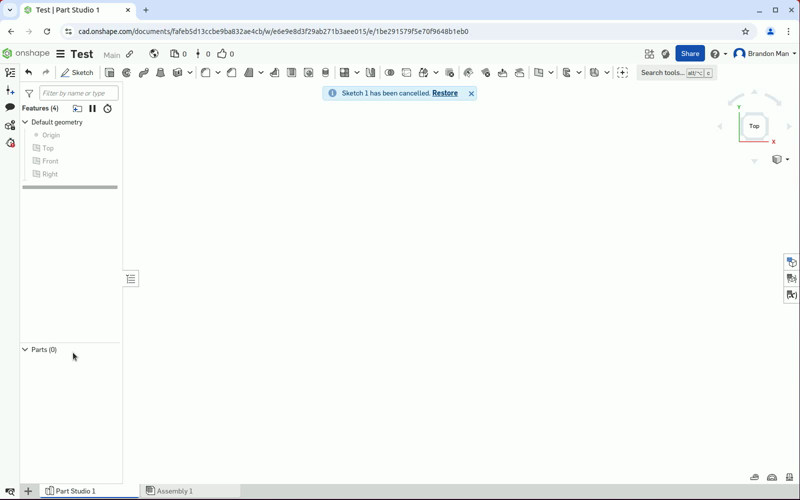
key(shift+p)
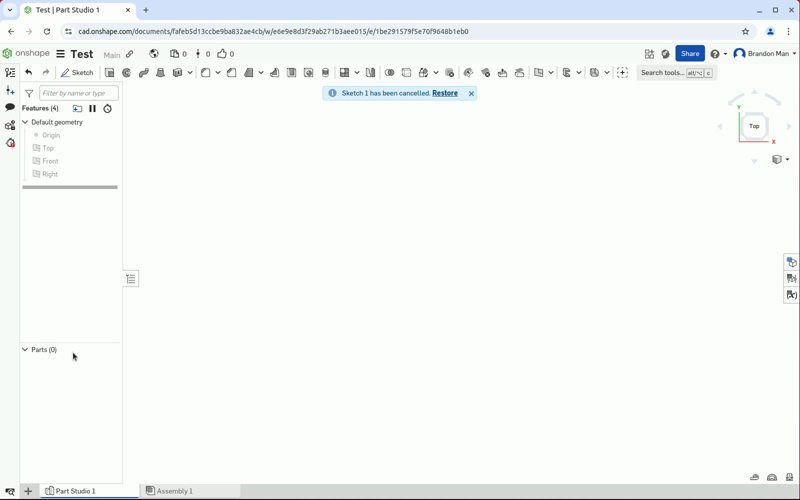
key(space)
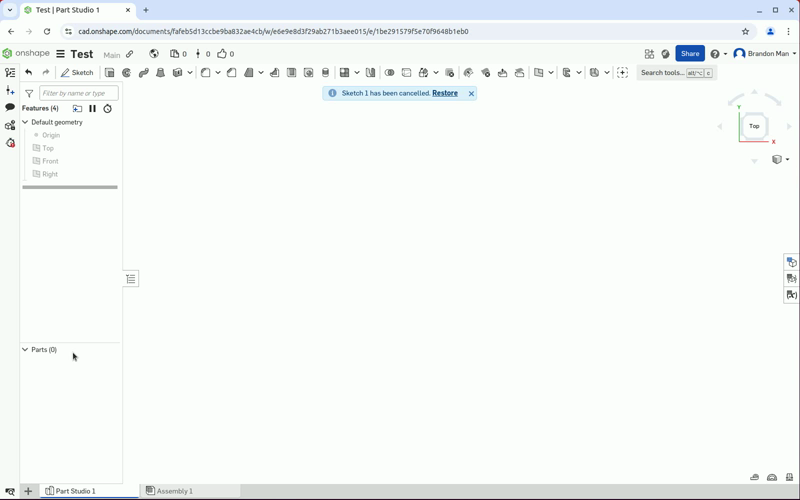
key_down(shift)
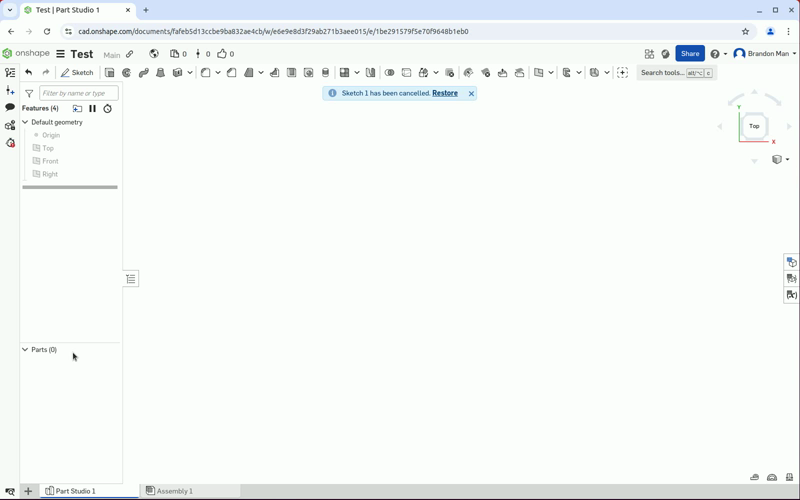
key(up)
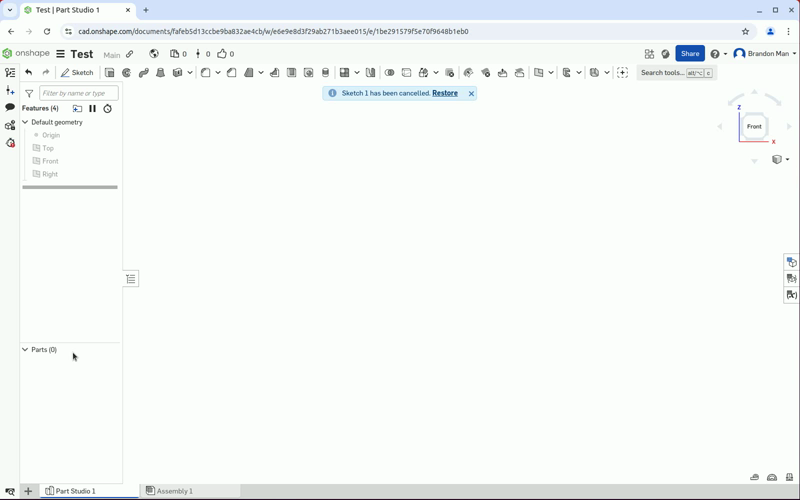
key_up(shift)
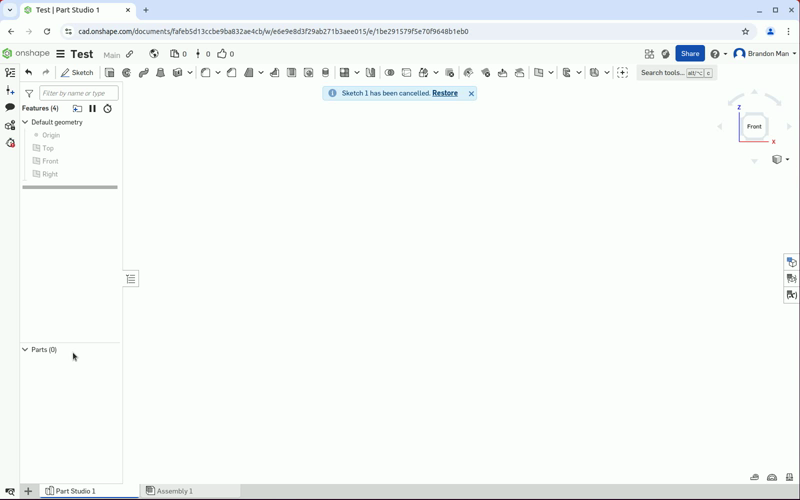
mouse_move(73, 352)
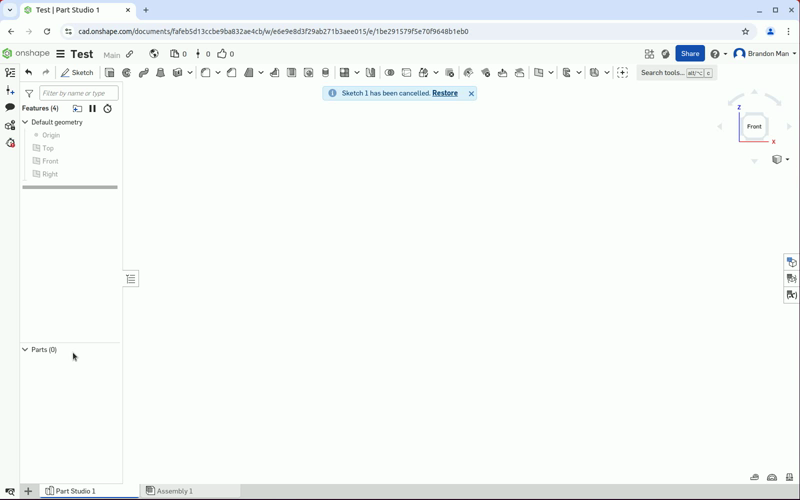
key(shift+y)
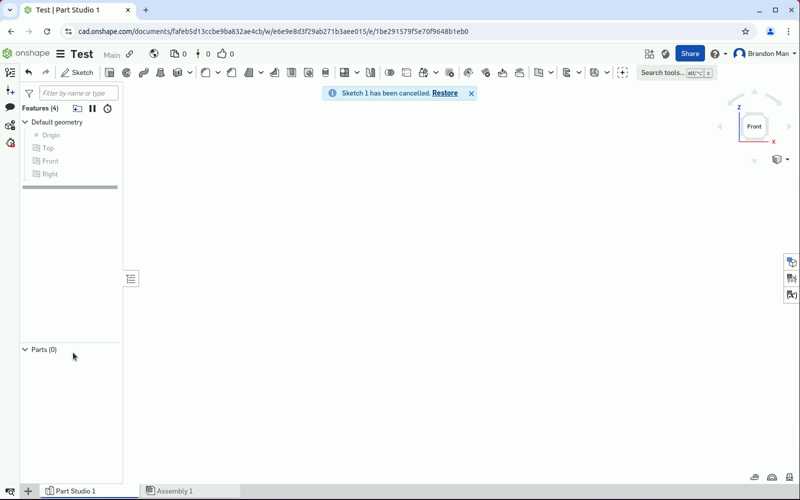
key(shift+s)
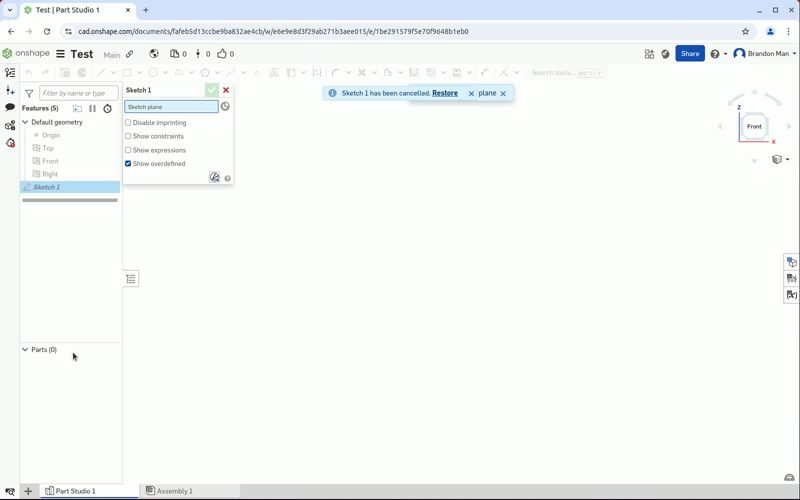
mouse_move(73, 163)
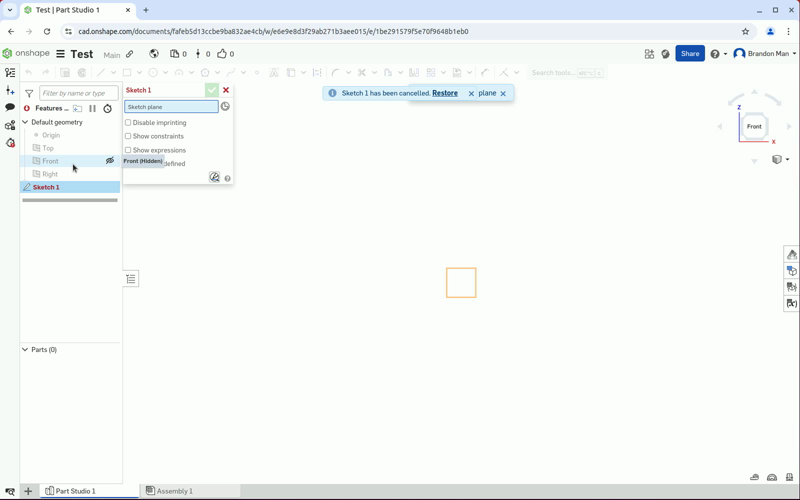
click(73, 163)
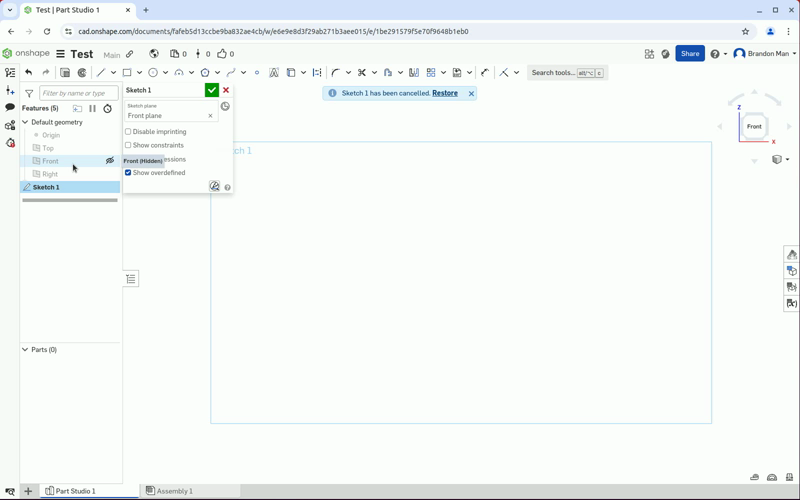
mouse_move(73, 352)
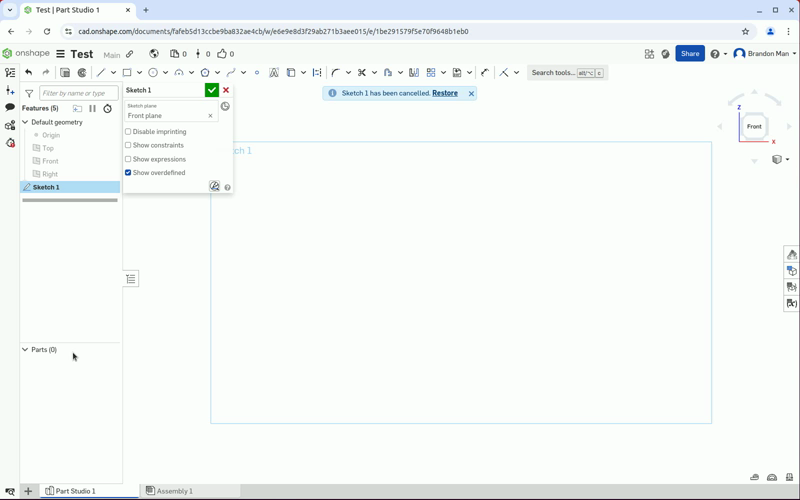
key(y)
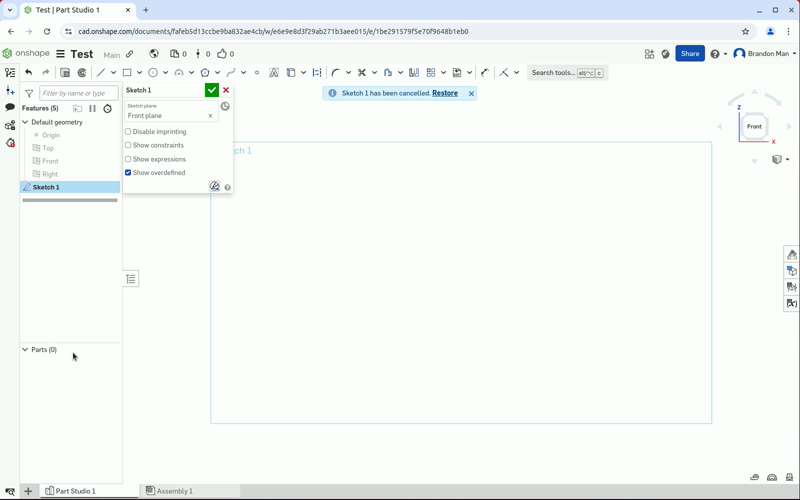
key(c)
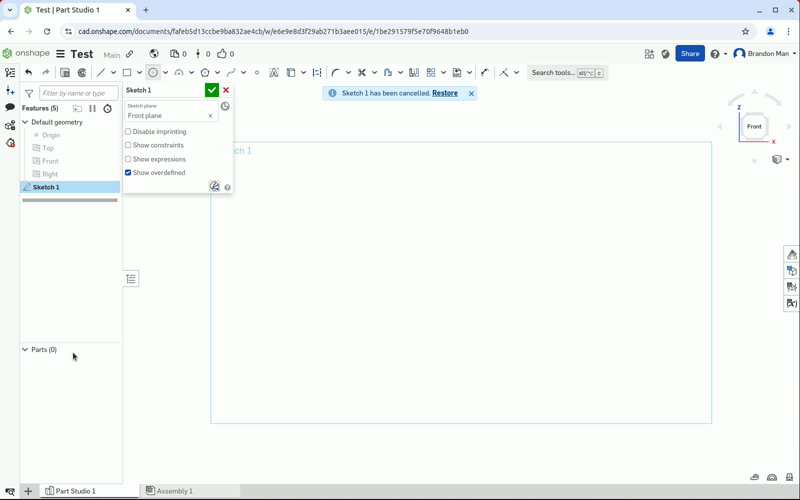
key_down(shift)
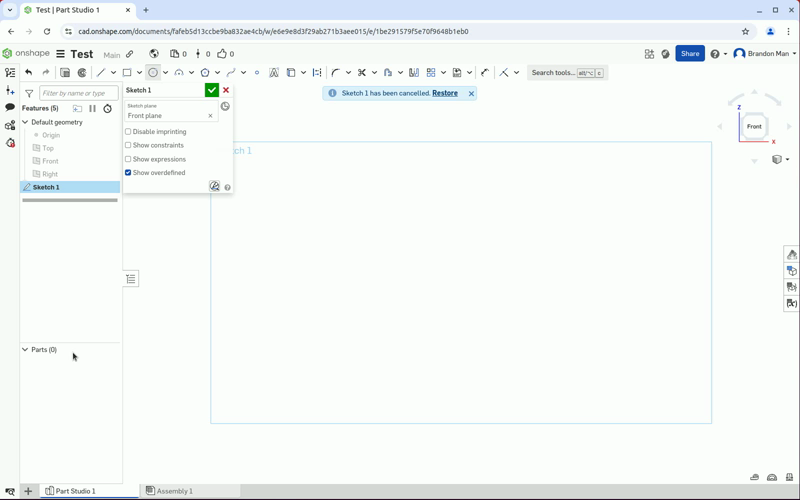
mouse_move(446, 254)
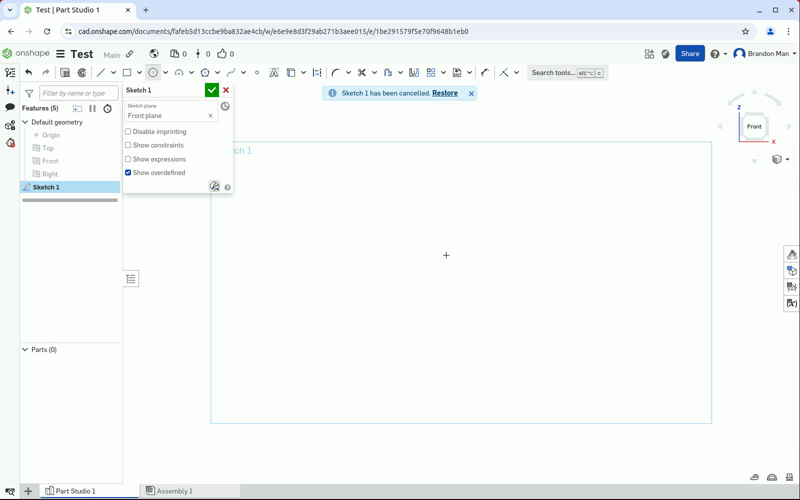
click(446, 254)
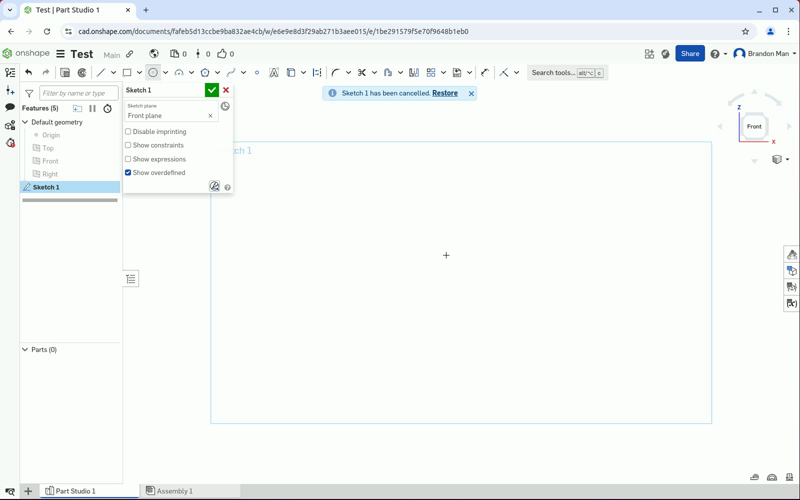
key_up(shift)
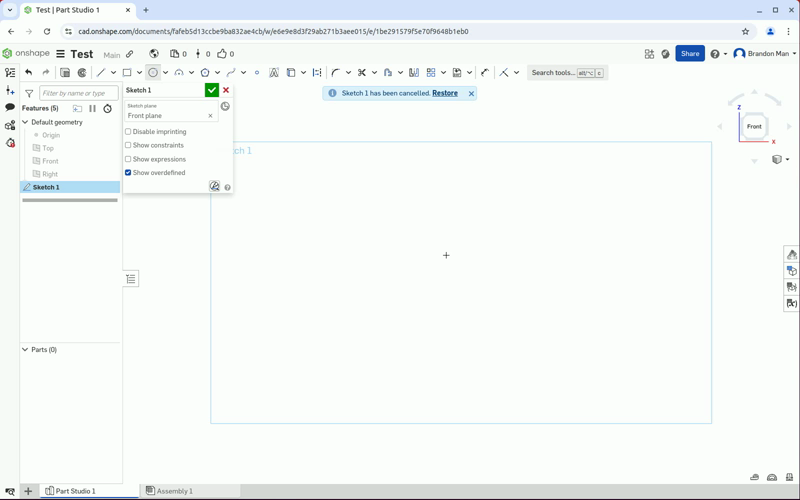
mouse_move(447, 254)
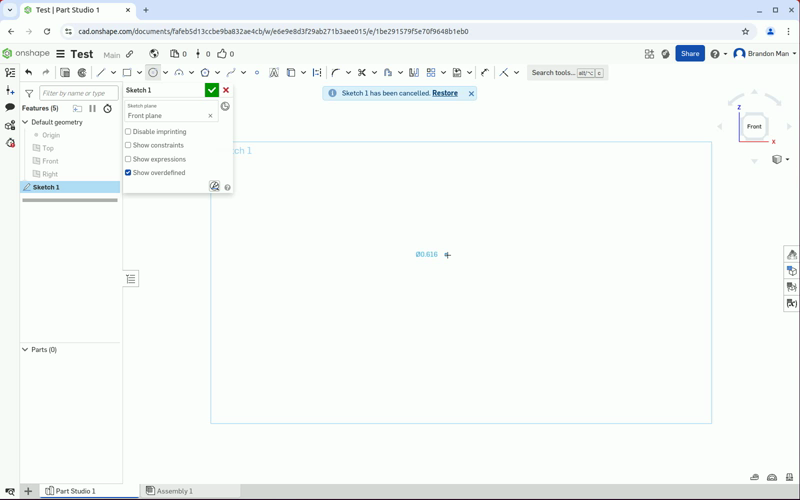
scroll(6)
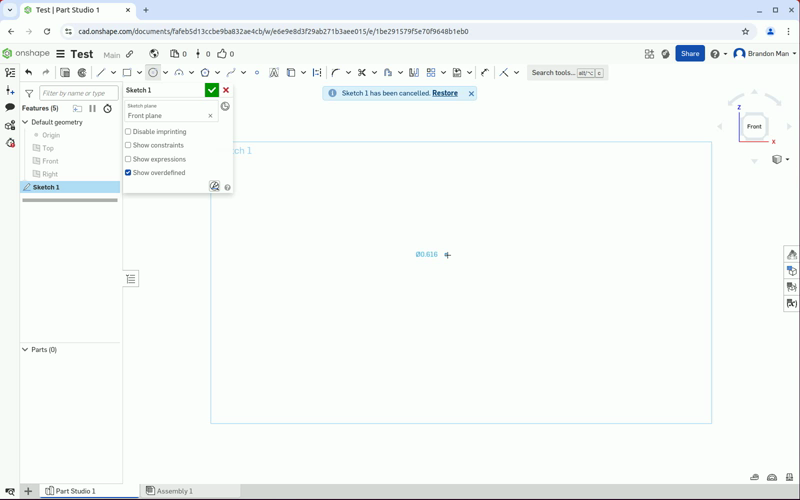
scroll(6)
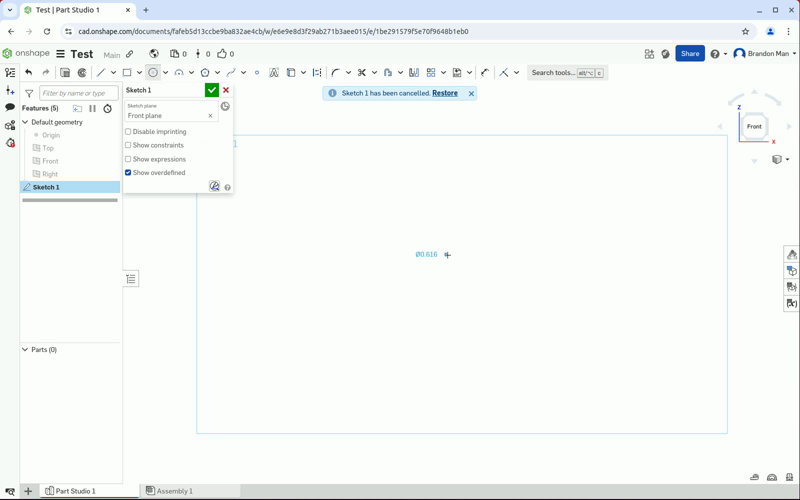
scroll(6)
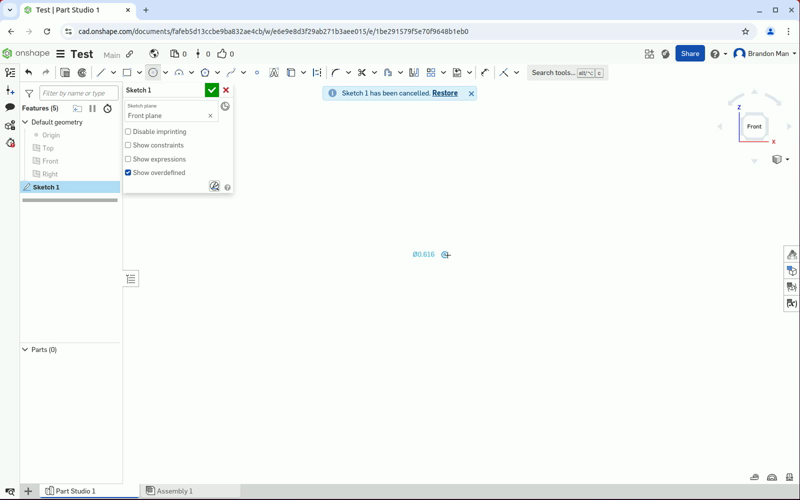
scroll(6)
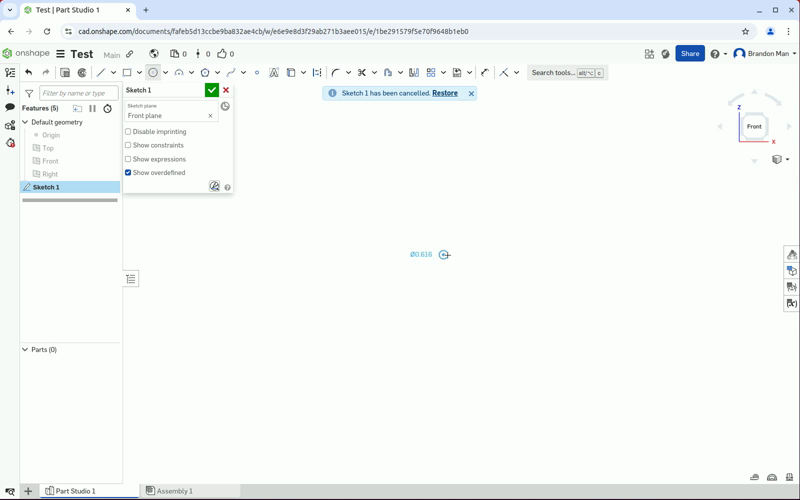
scroll(6)
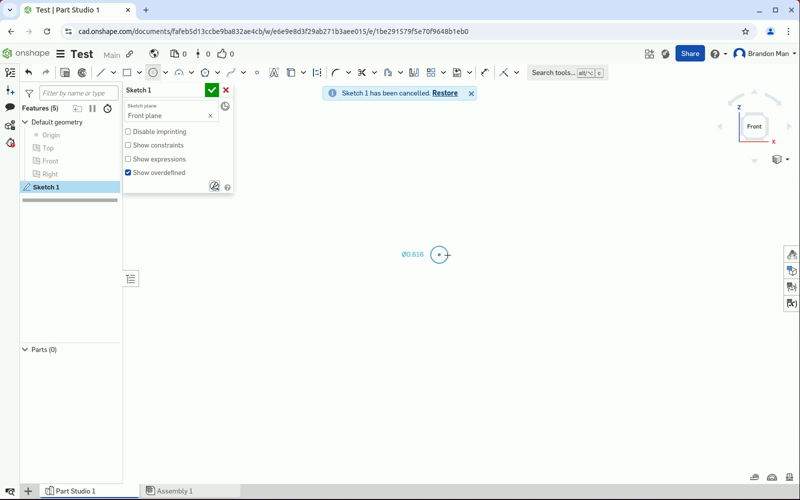
scroll(6)
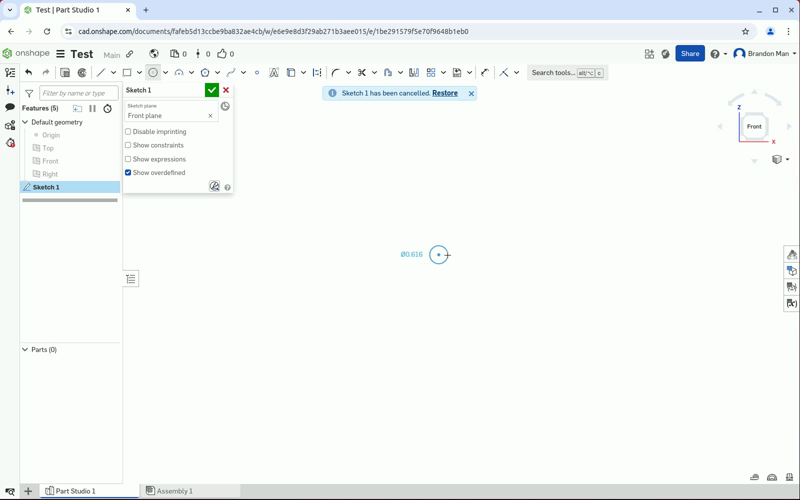
scroll(6)
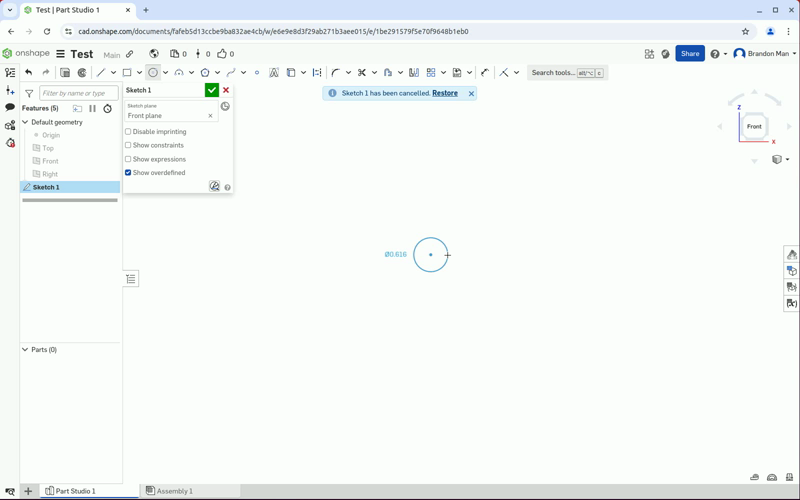
click(447, 254)
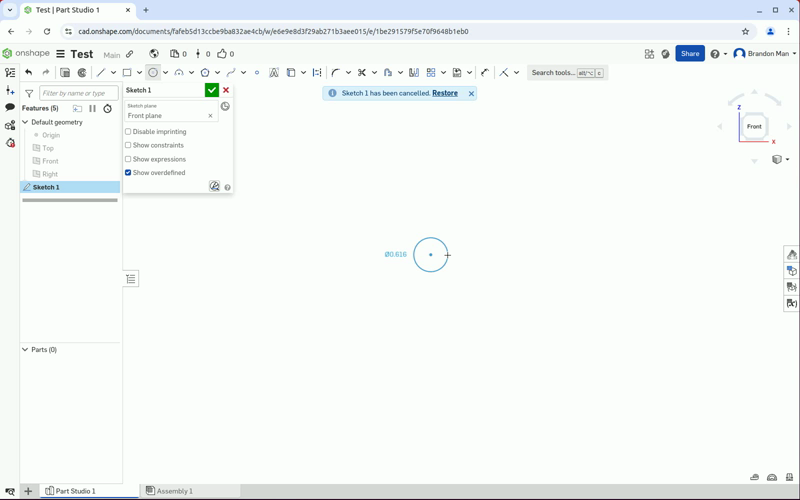
scroll(-6)
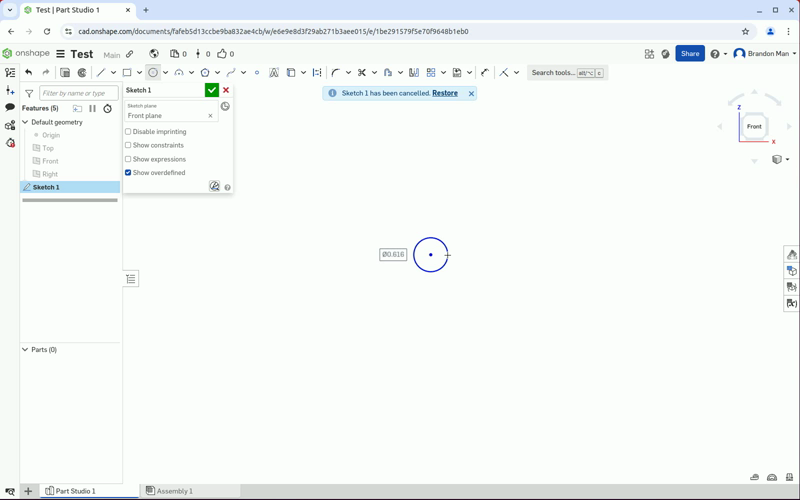
scroll(-6)
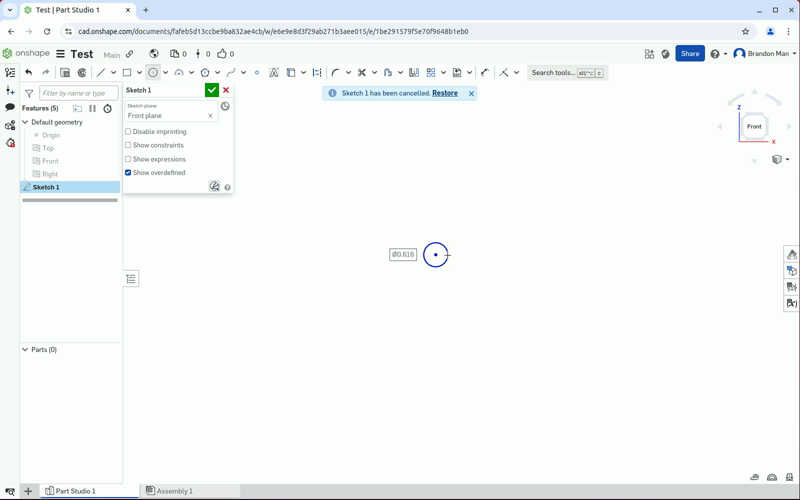
scroll(-6)
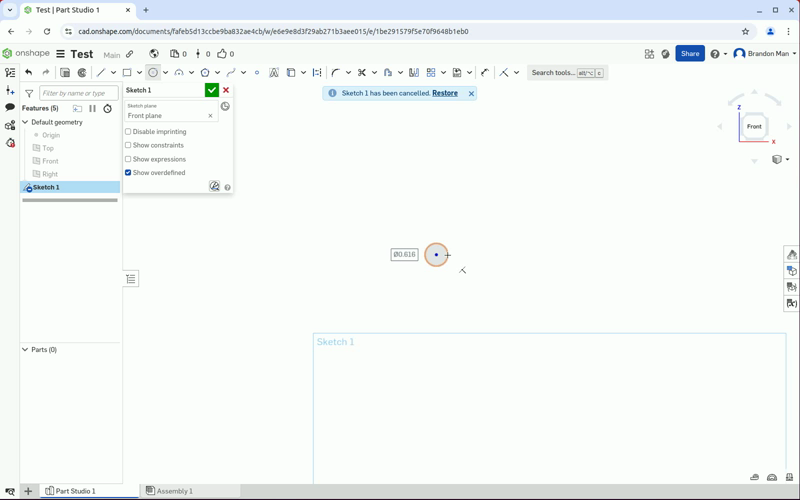
scroll(-6)
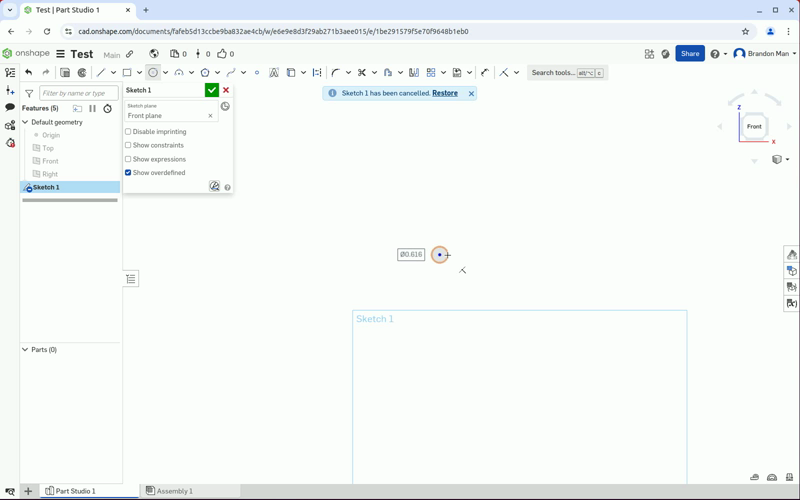
scroll(-6)
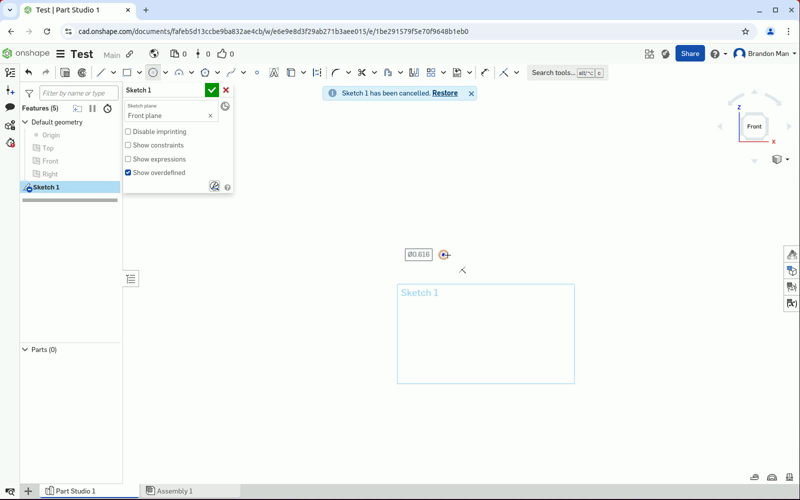
scroll(-6)
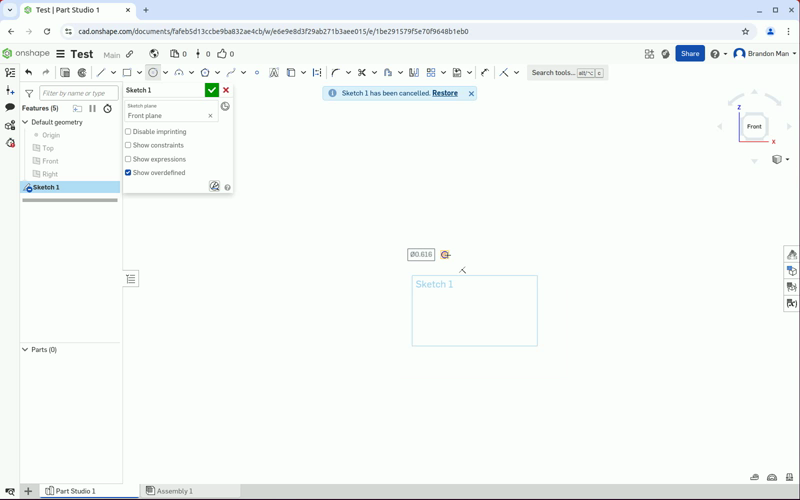
scroll(-6)
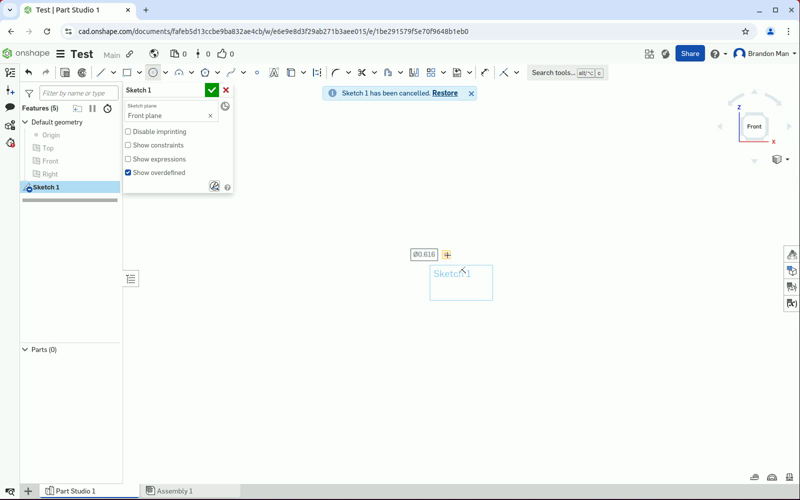
key(esc)
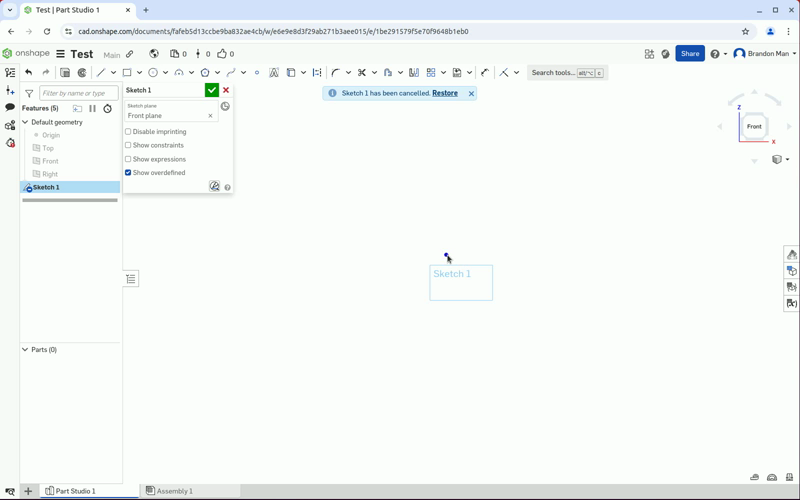
mouse_move(446, 253)
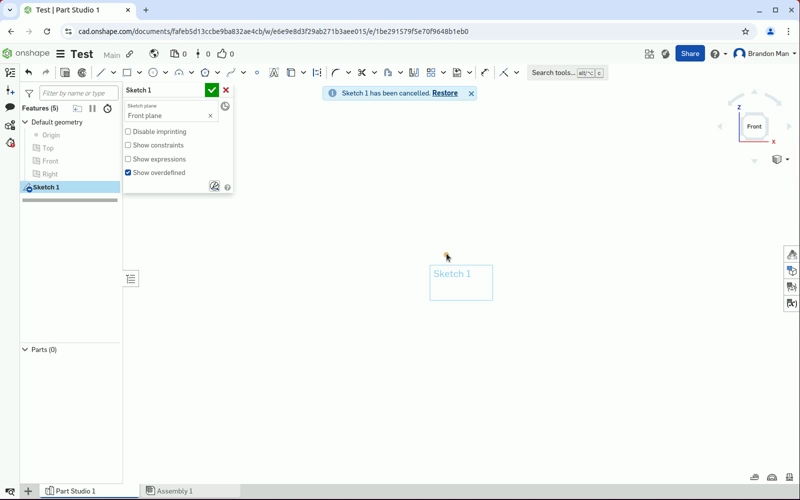
scroll(6)
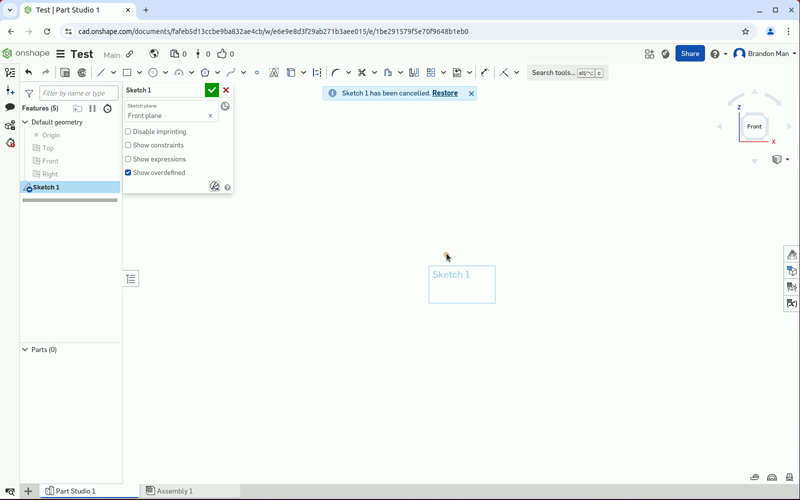
scroll(6)
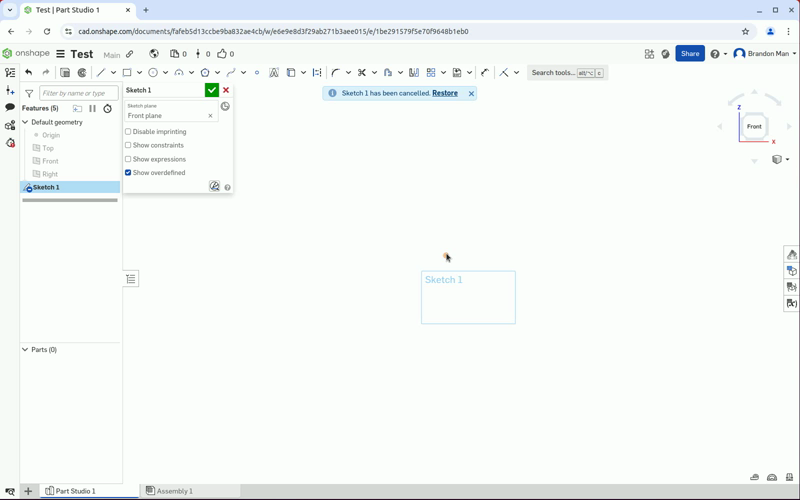
scroll(6)
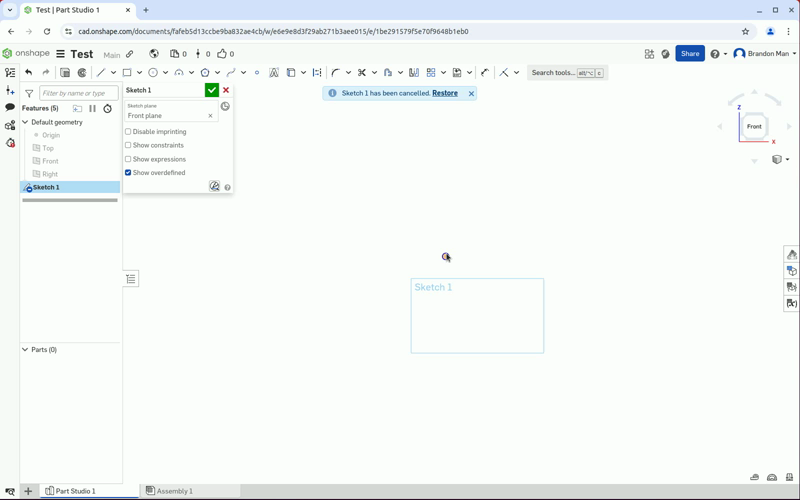
scroll(6)
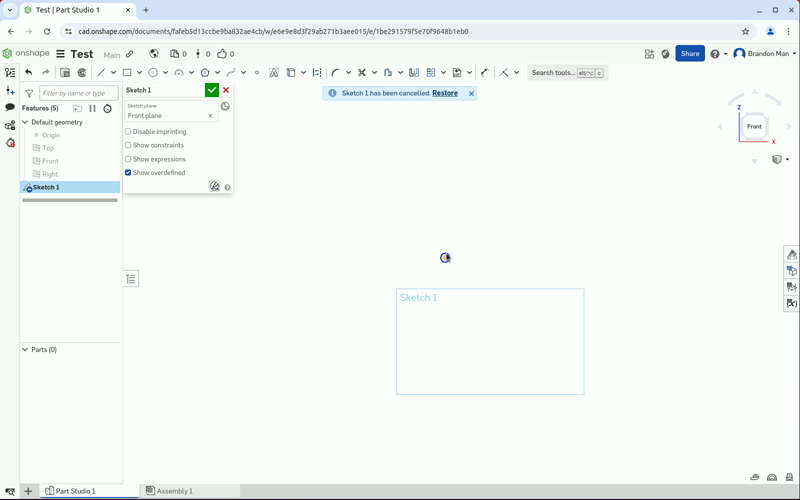
scroll(6)
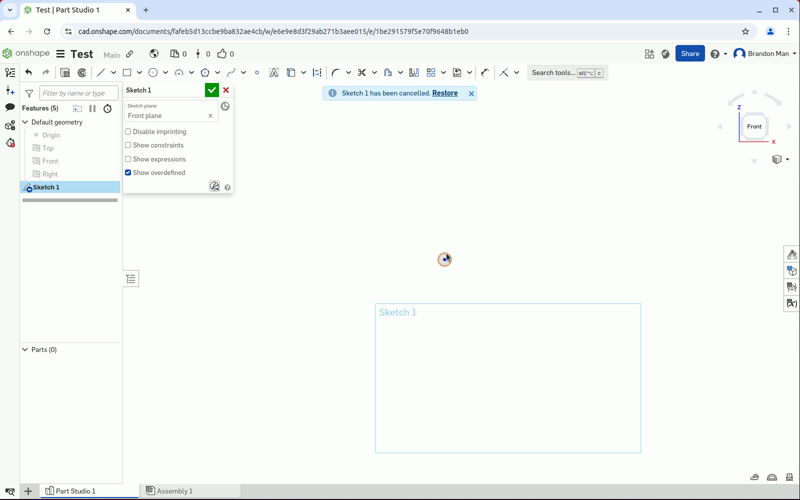
scroll(6)
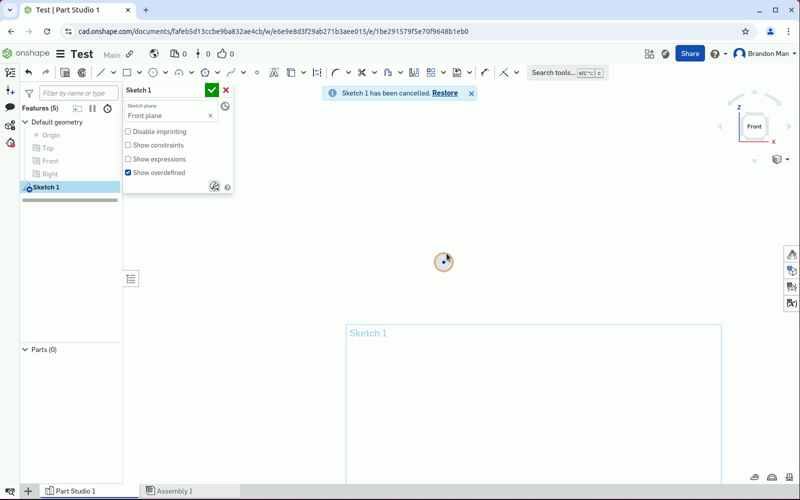
scroll(6)
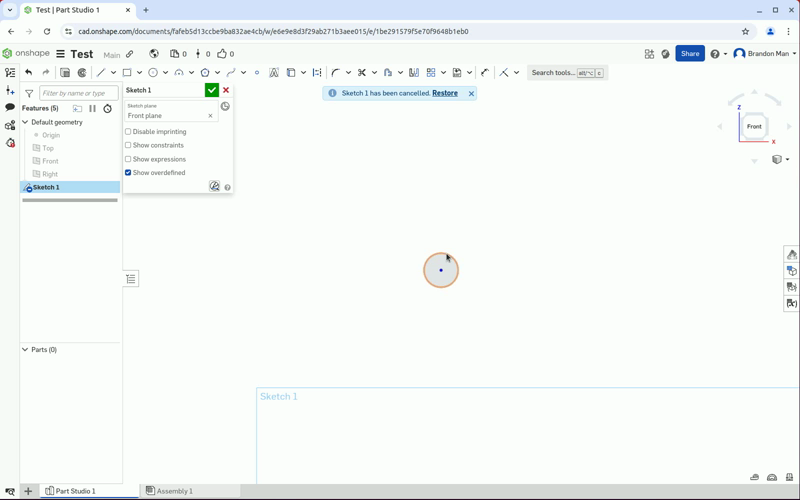
click(446, 253)
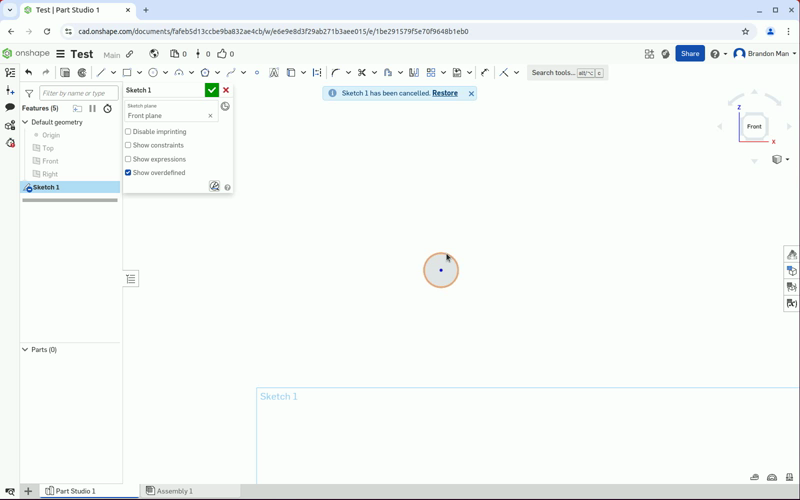
scroll(-6)
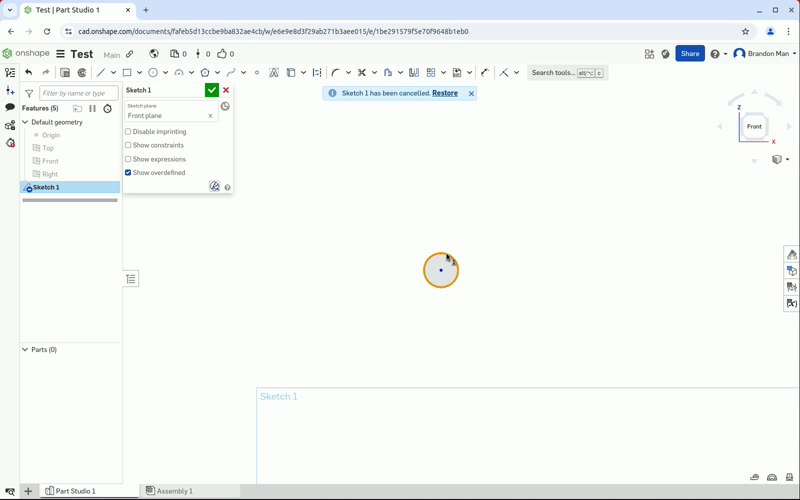
scroll(-6)
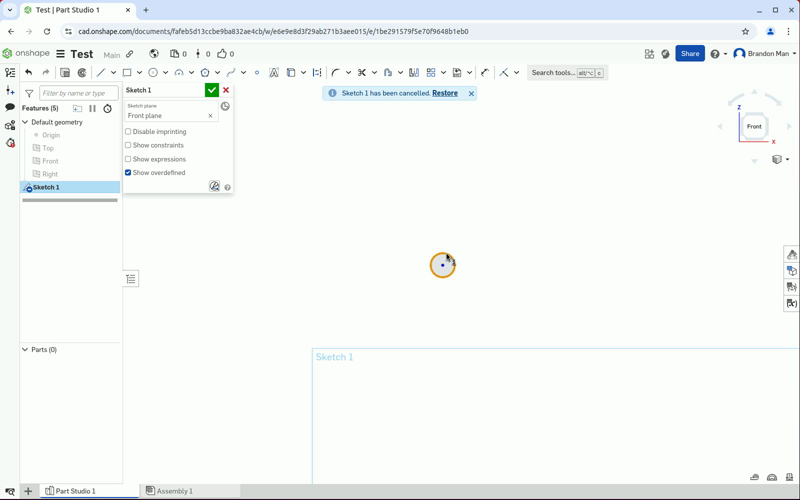
scroll(-6)
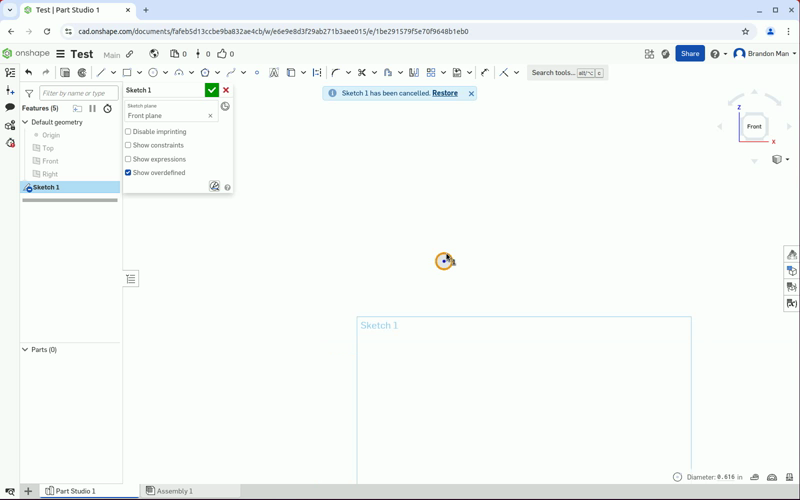
scroll(-6)
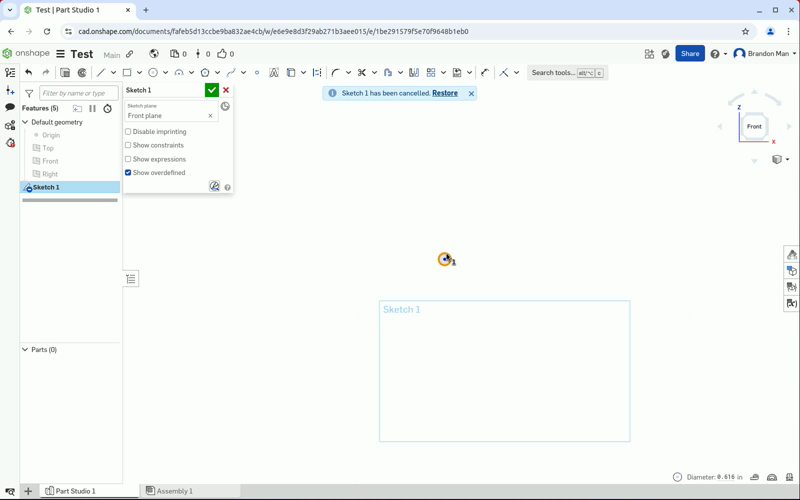
scroll(-6)
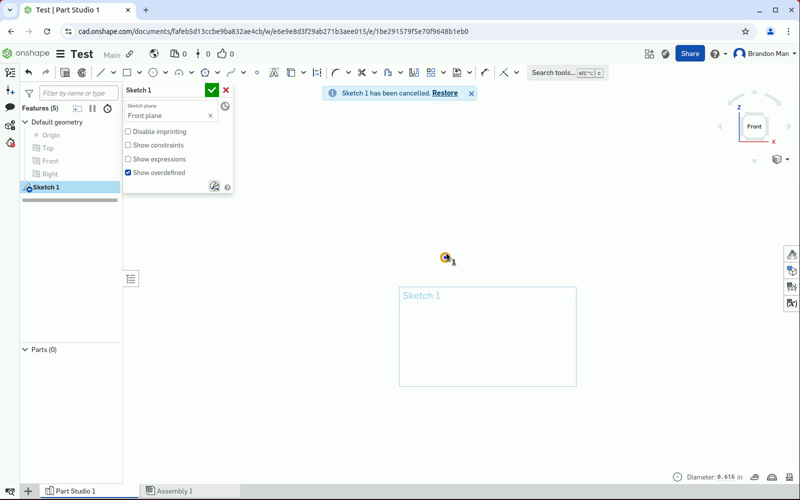
scroll(-6)
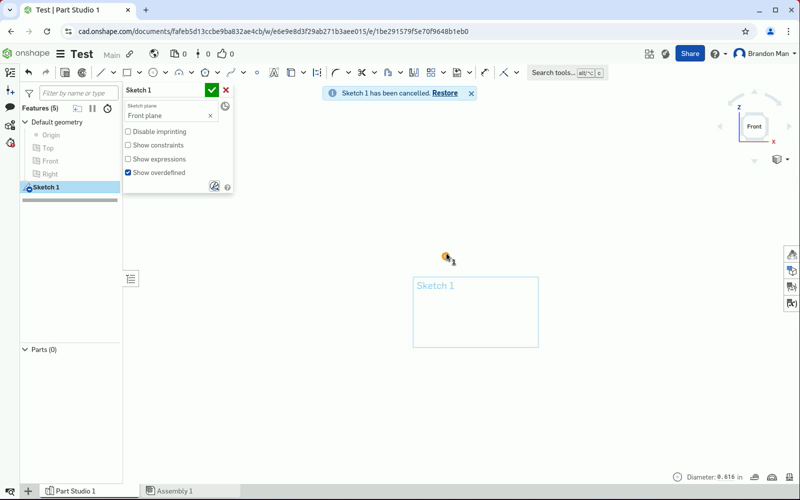
scroll(-6)
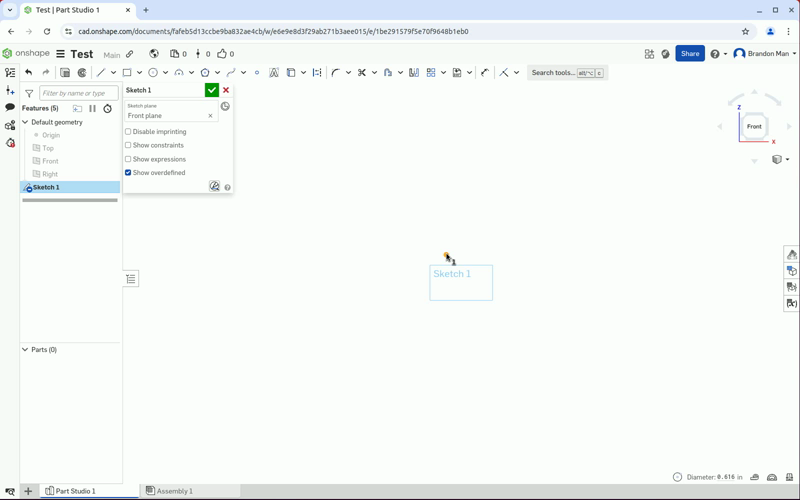
mouse_move(73, 352)
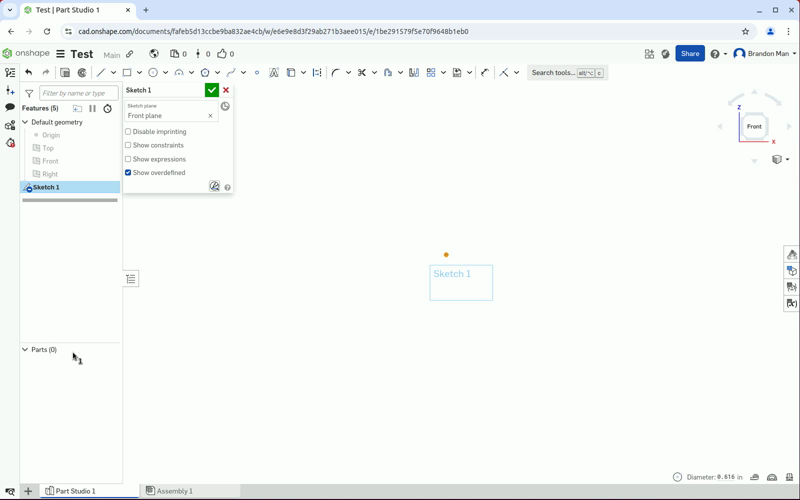
key(shift+y)
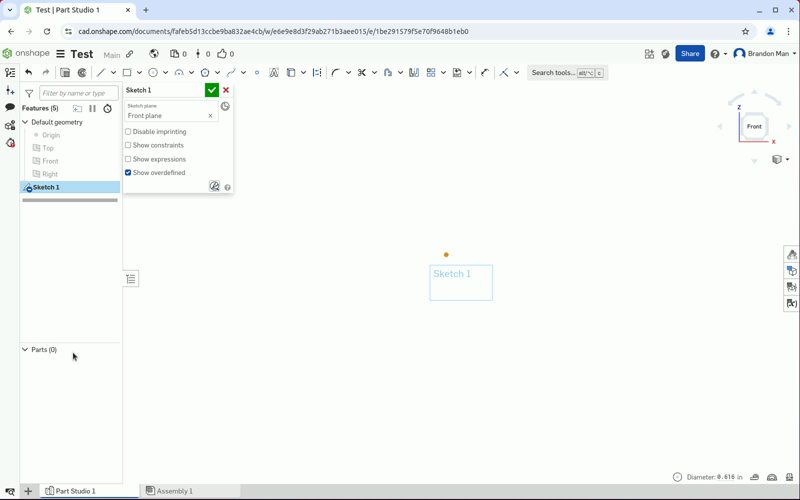
key(shift+e)
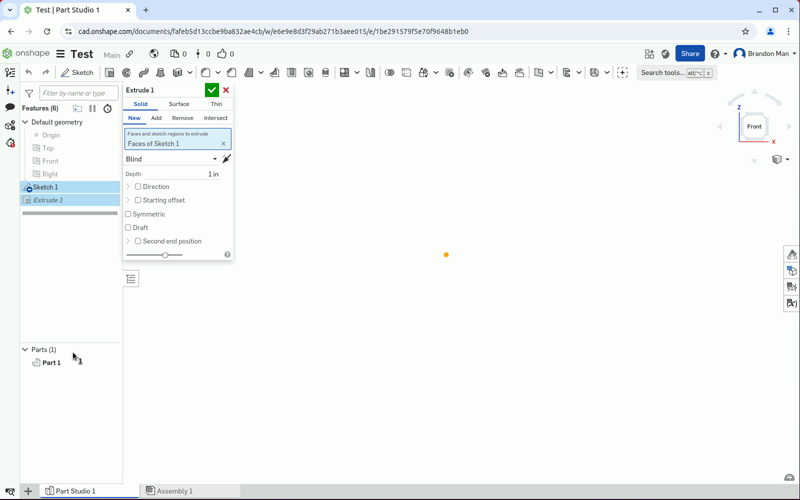
mouse_move(143, 106)
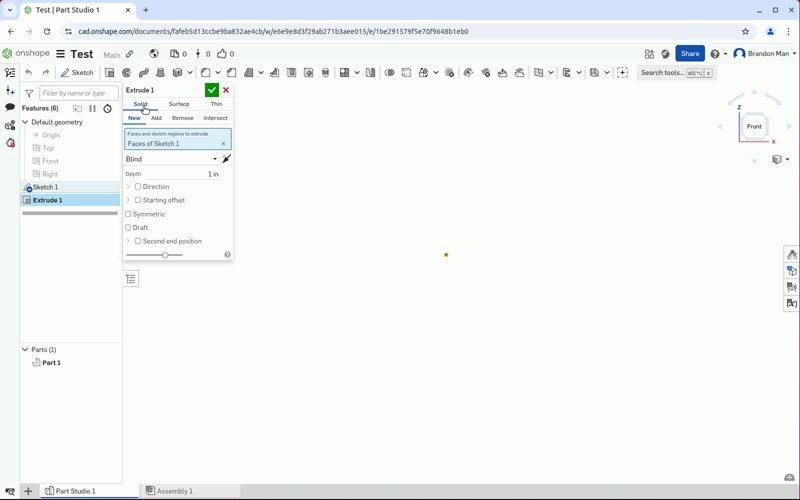
click(143, 106)
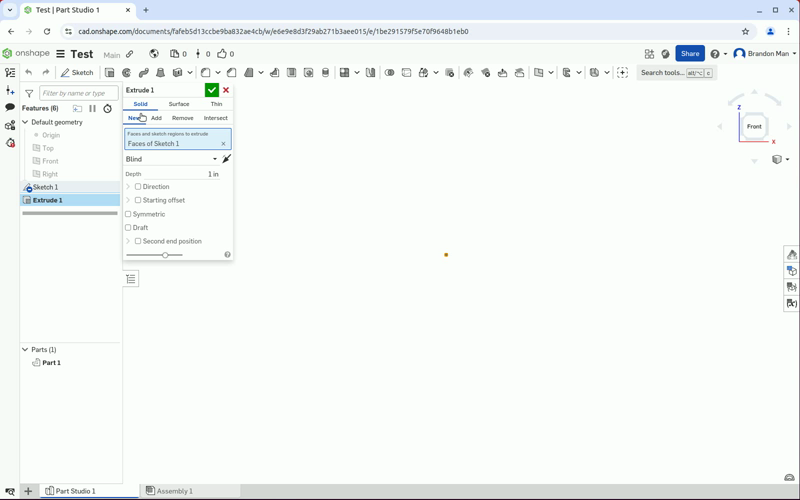
mouse_move(137, 120)
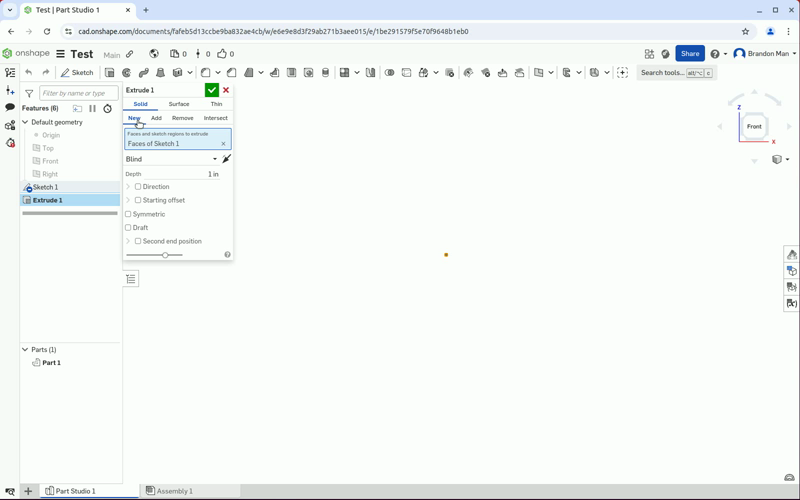
click(137, 120)
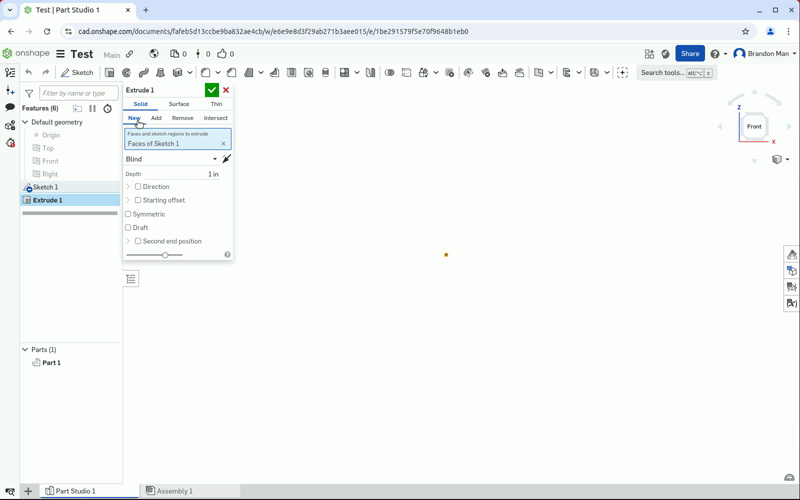
key(tab, 4)
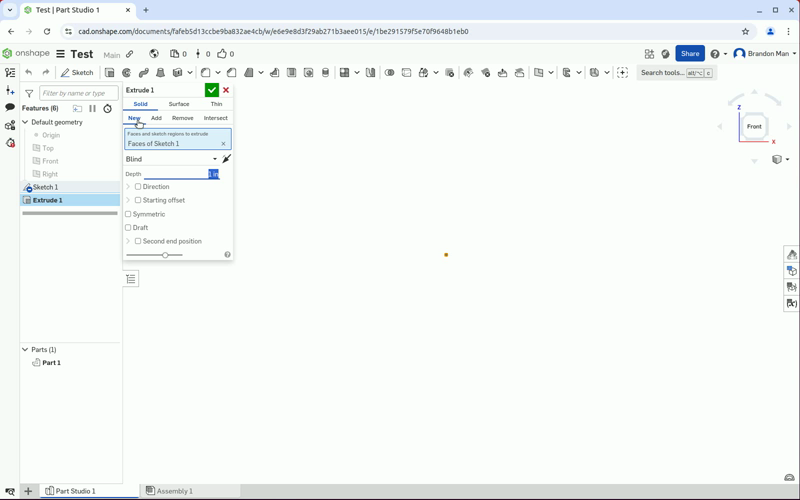
text(23.108)
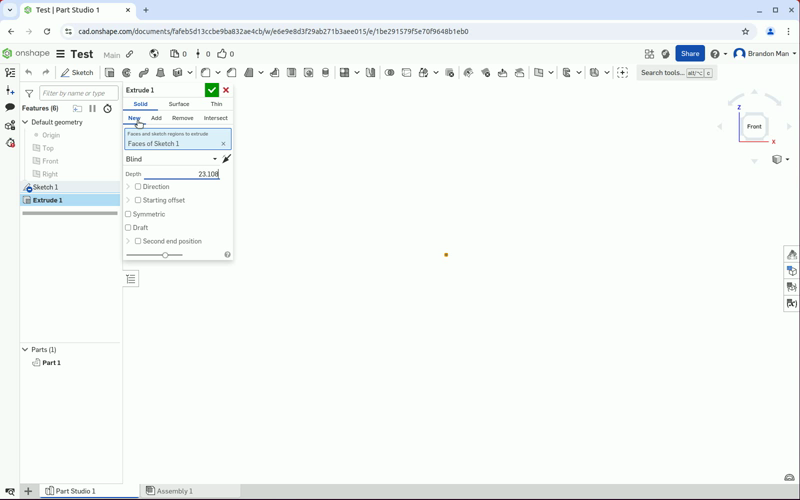
key(enter)
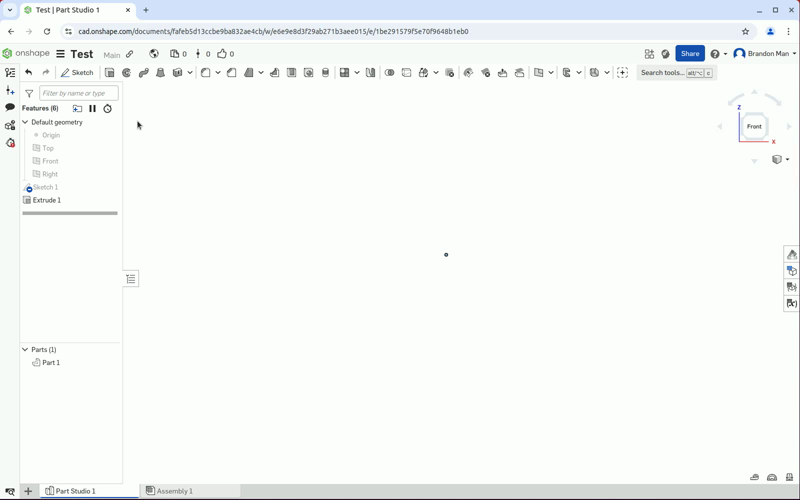
key(shift+h)
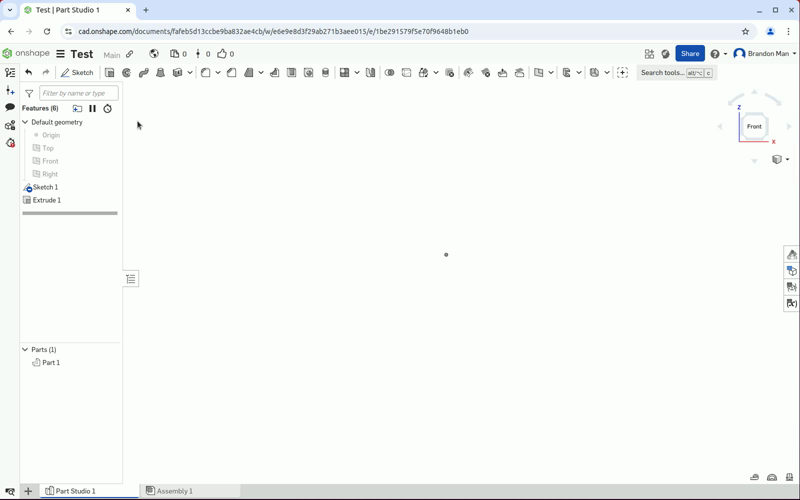
key(shift+h)
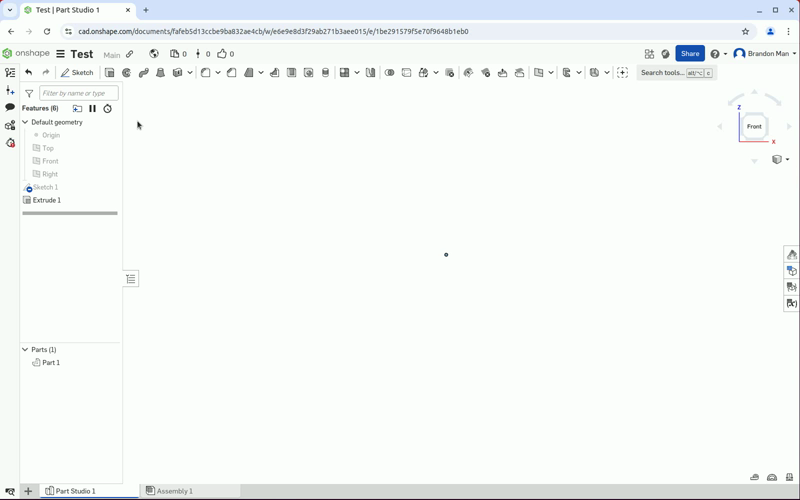
mouse_move(73, 189)
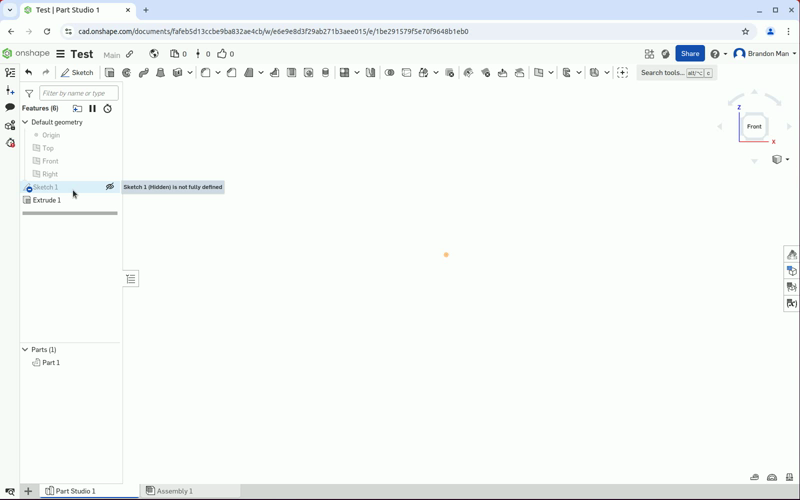
click(73, 189)
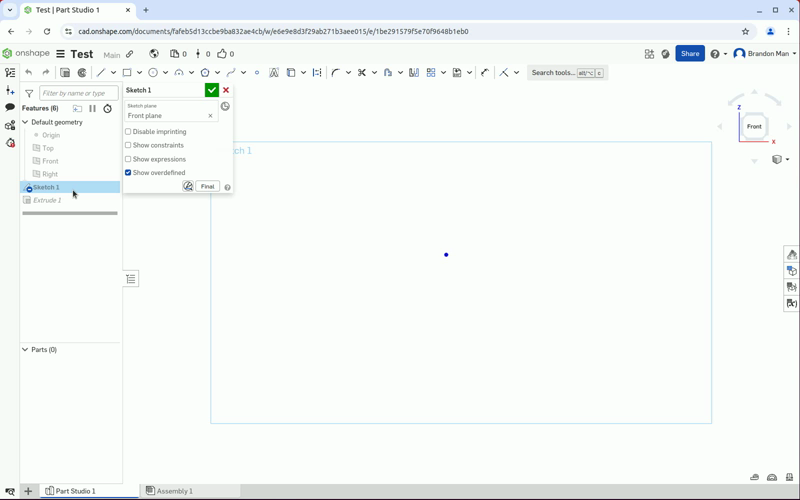
mouse_move(229, 92)
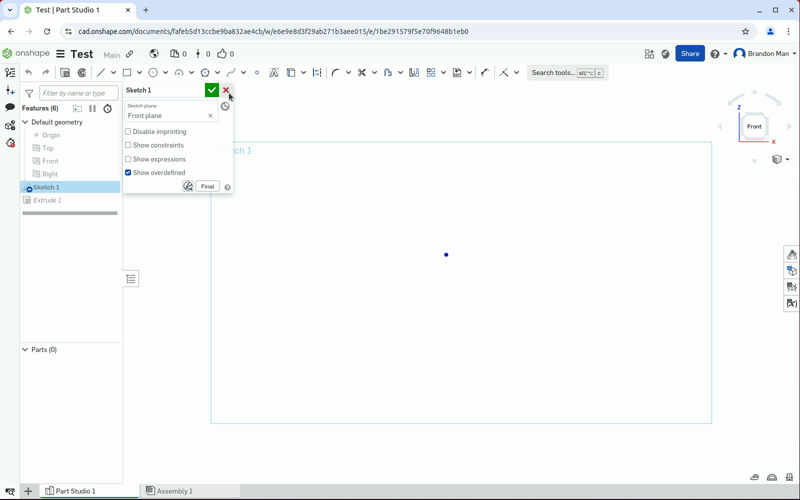
click(229, 92)
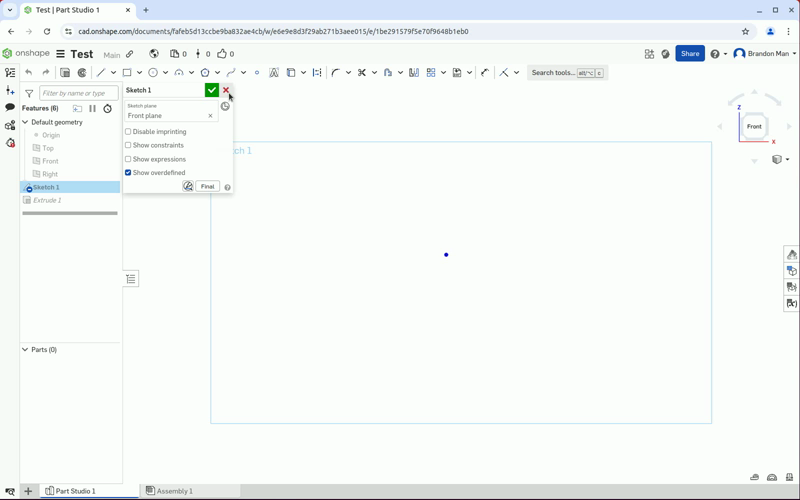
key(shift+s)
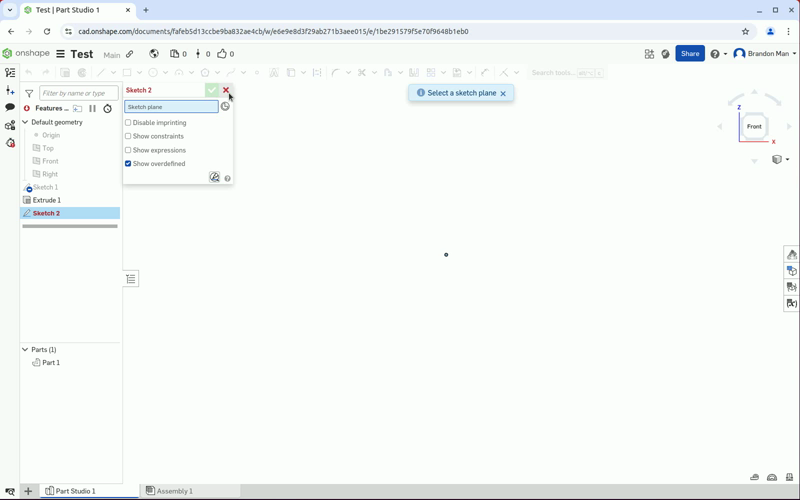
mouse_move(73, 163)
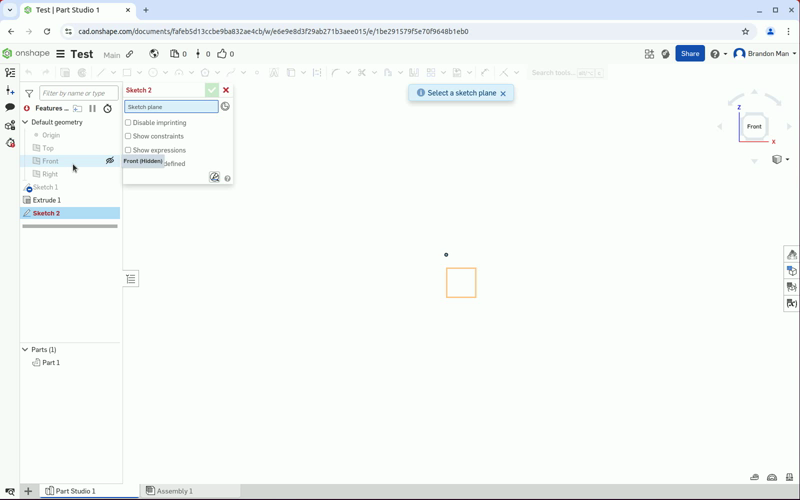
click(73, 163)
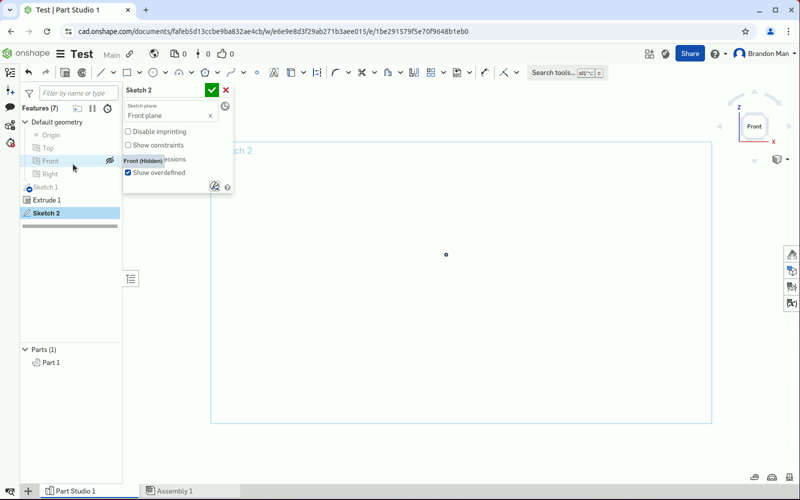
mouse_move(73, 352)
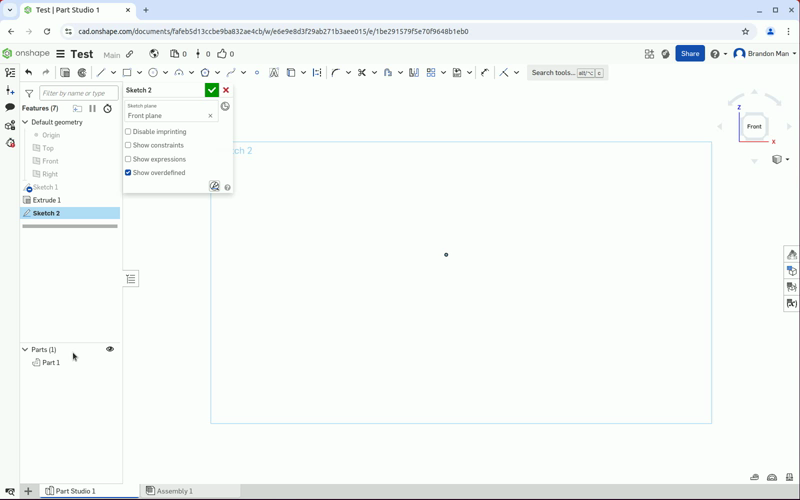
key(y)
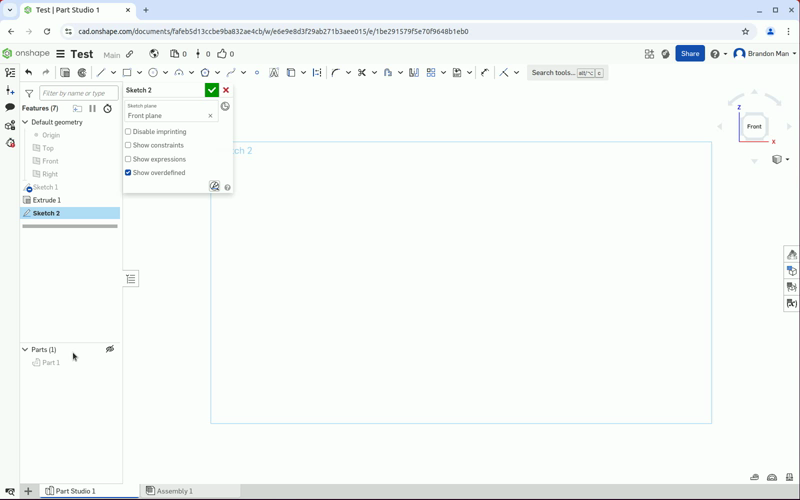
key(c)
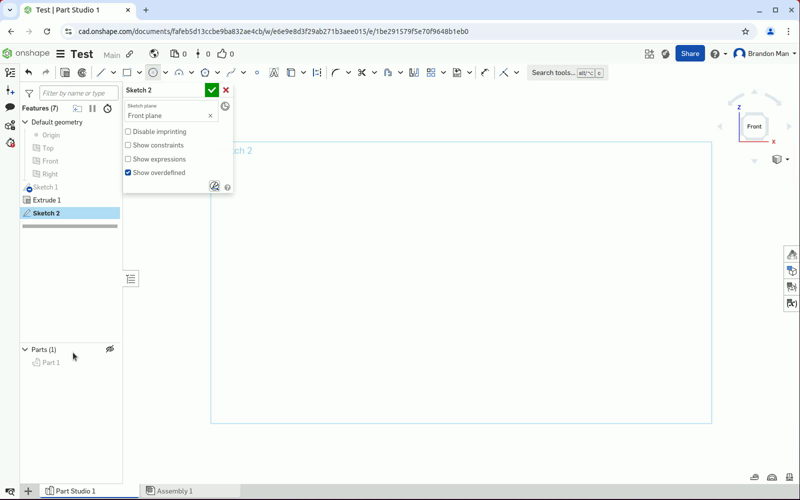
key_down(shift)
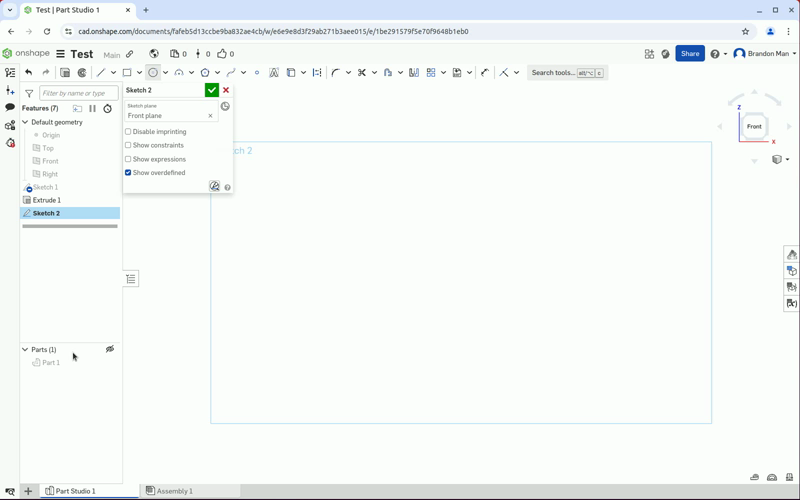
mouse_move(446, 254)
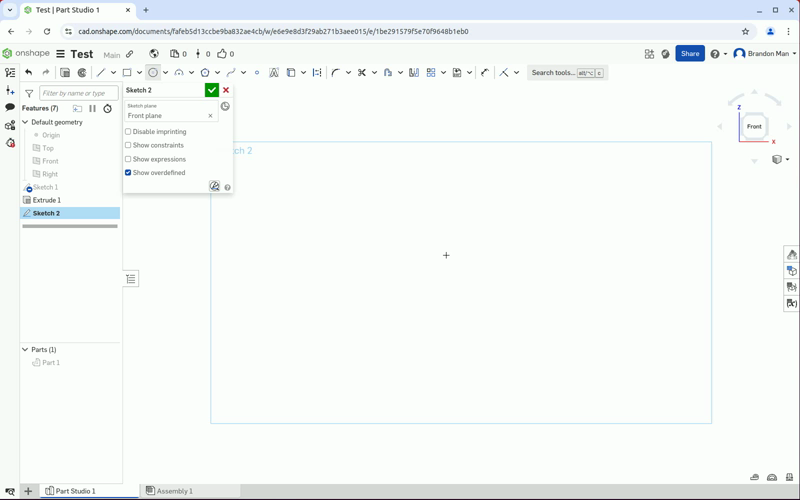
click(446, 254)
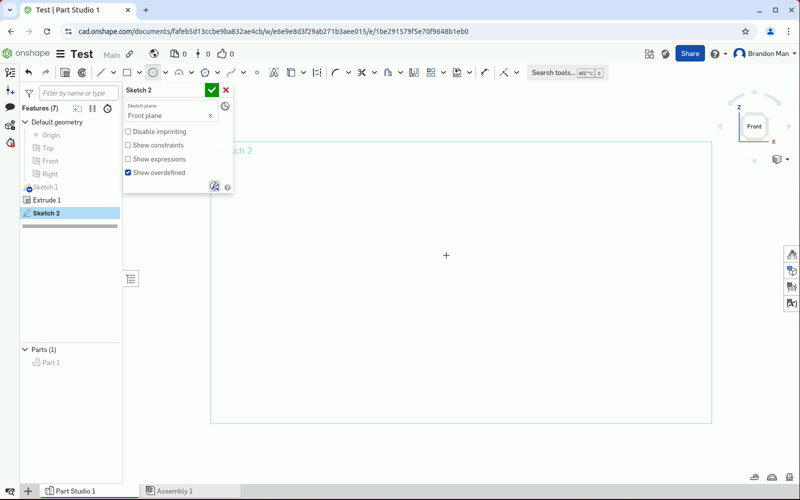
key_up(shift)
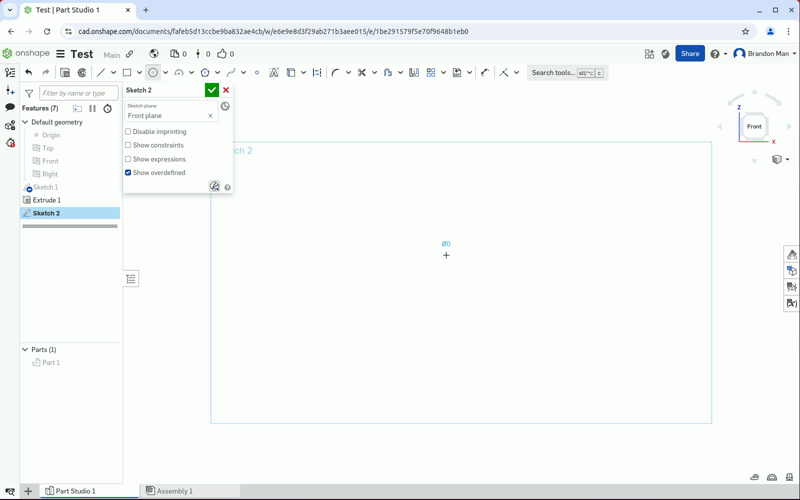
mouse_move(447, 254)
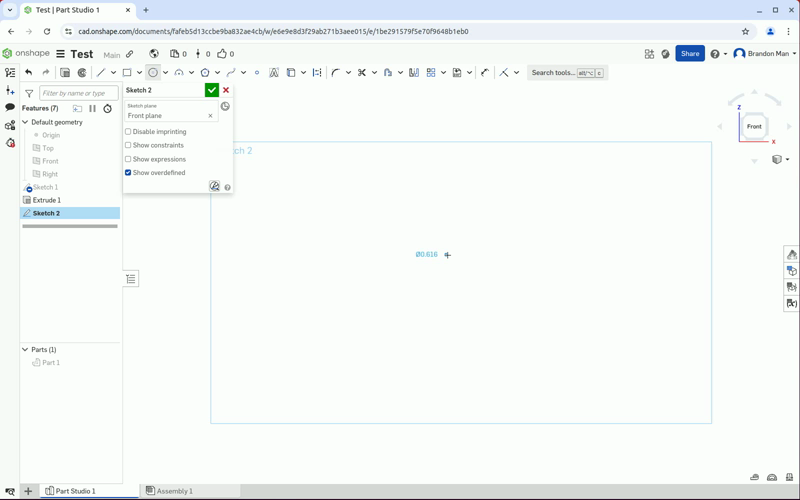
scroll(6)
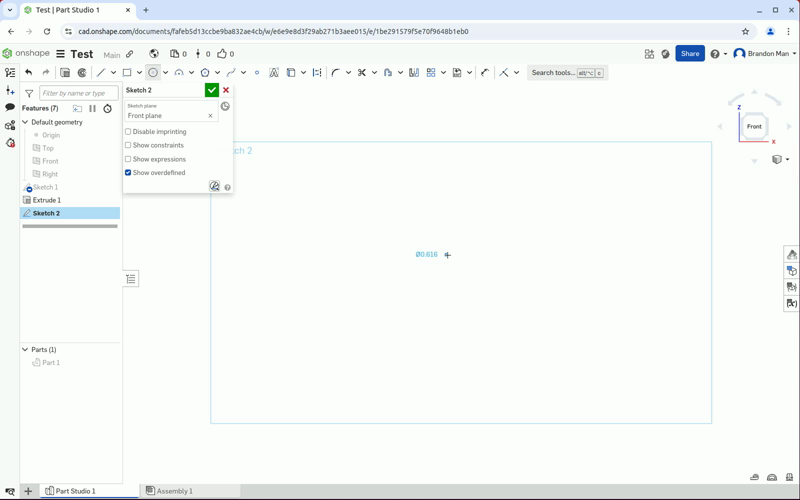
scroll(6)
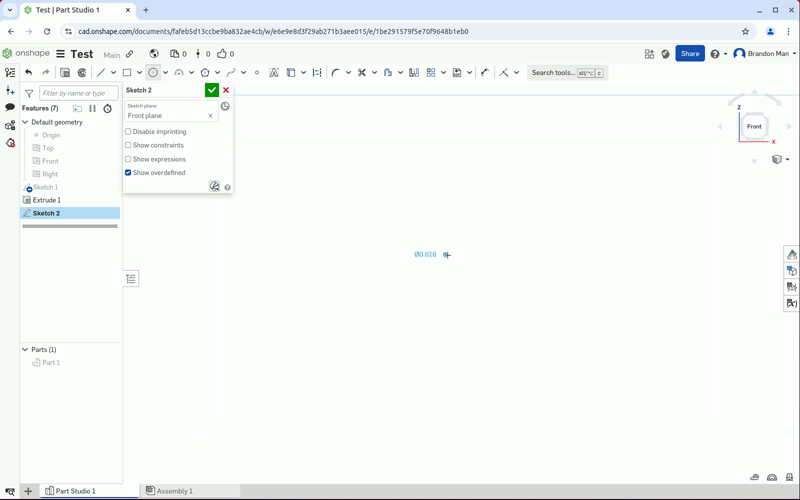
scroll(6)
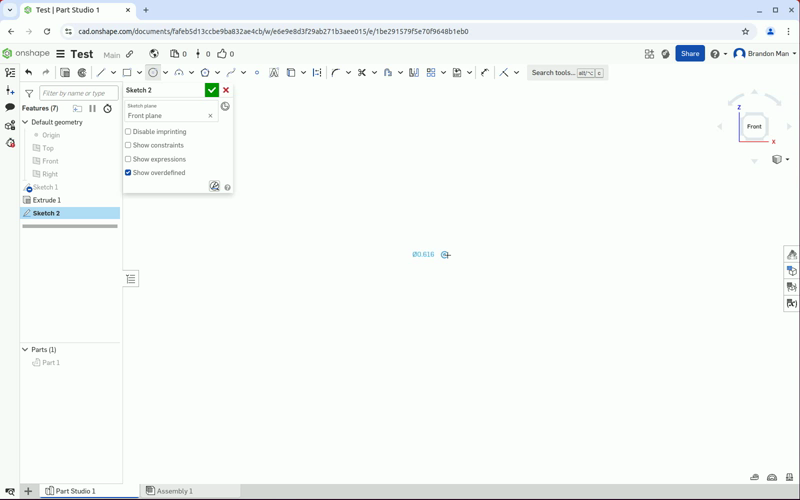
scroll(6)
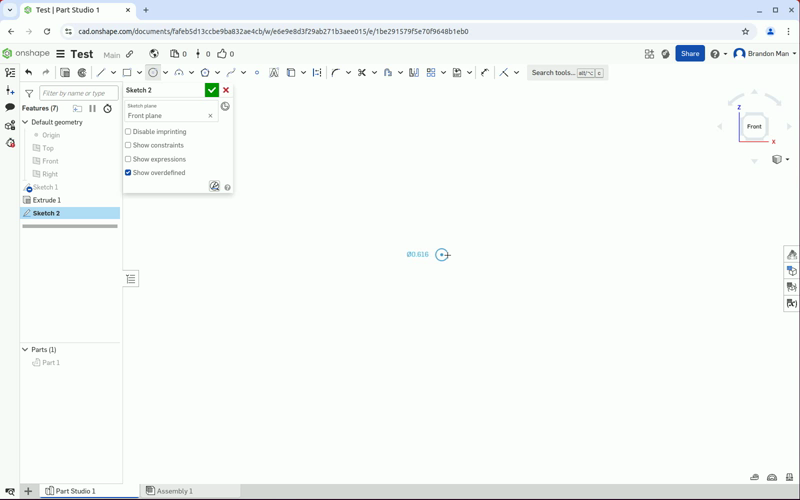
scroll(6)
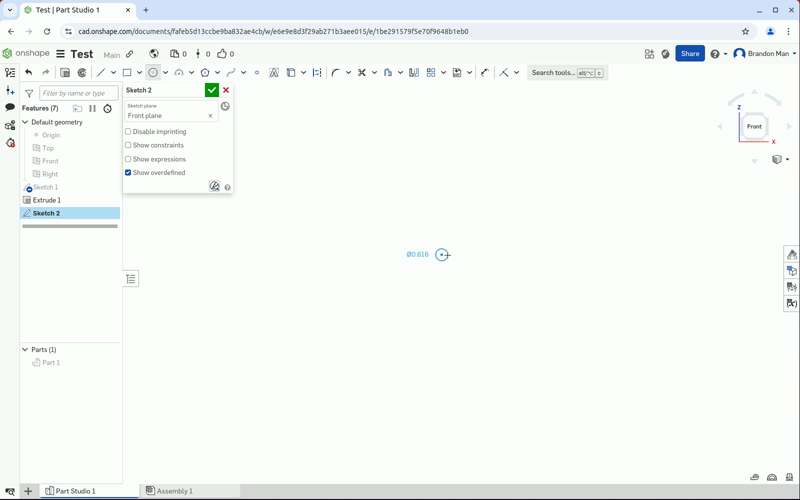
scroll(6)
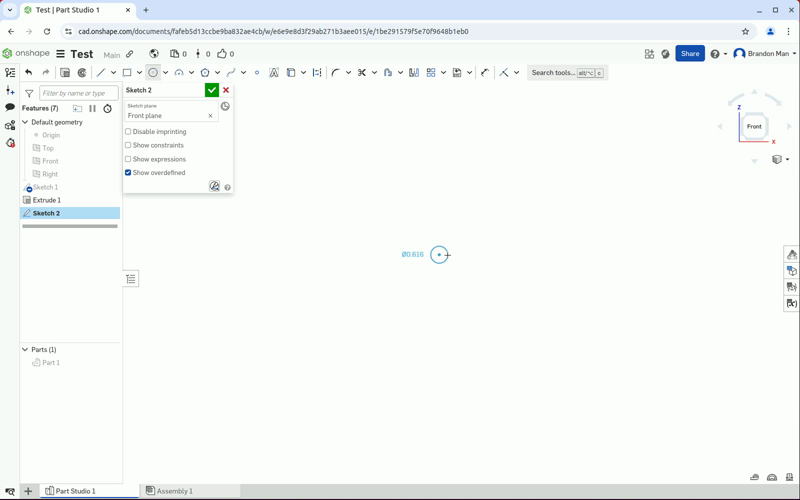
scroll(6)
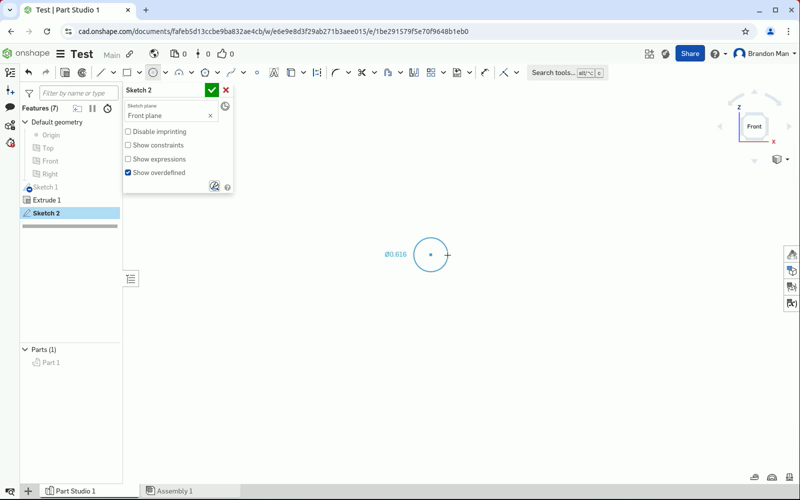
click(447, 254)
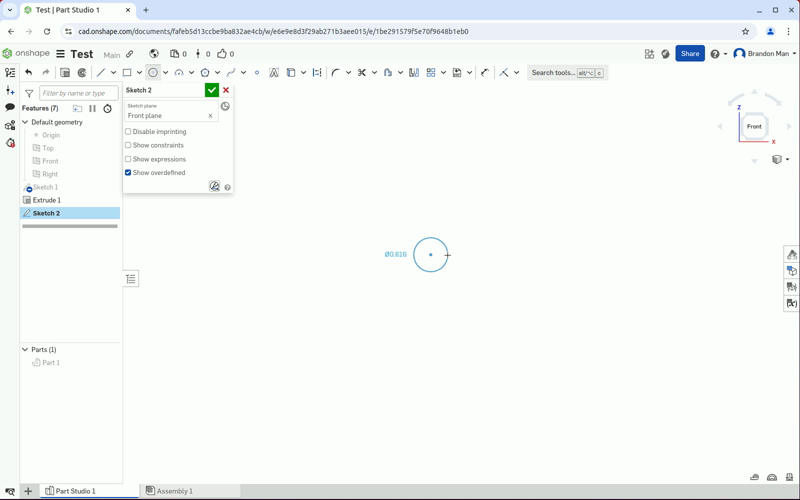
scroll(-6)
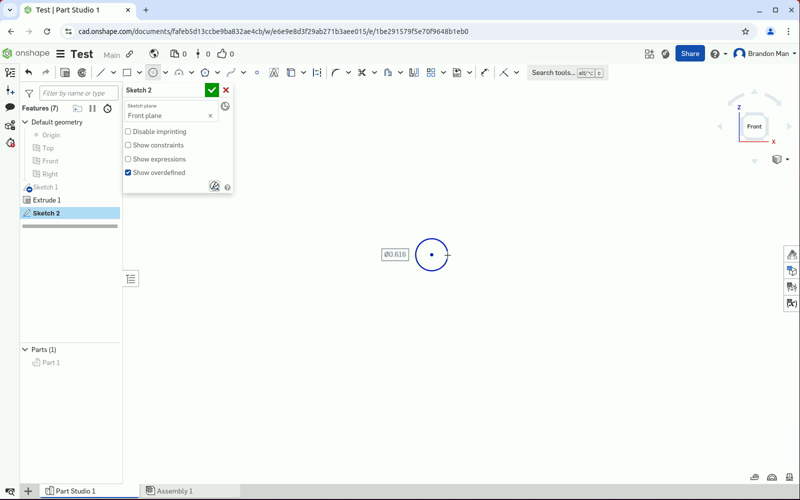
scroll(-6)
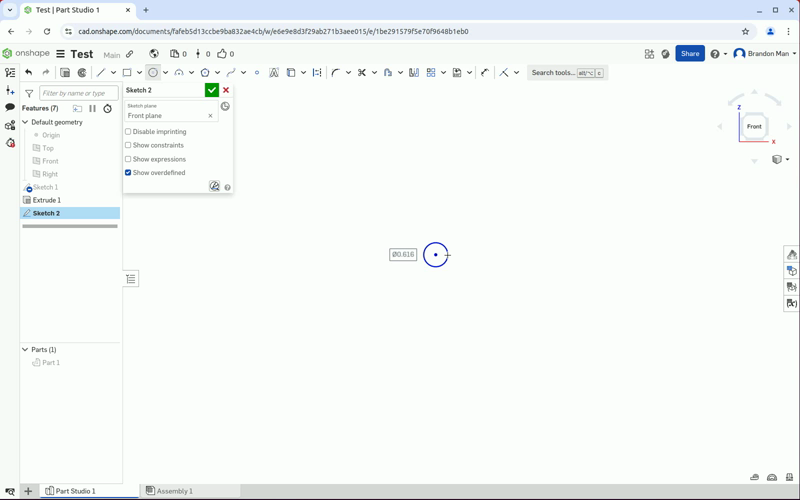
scroll(-6)
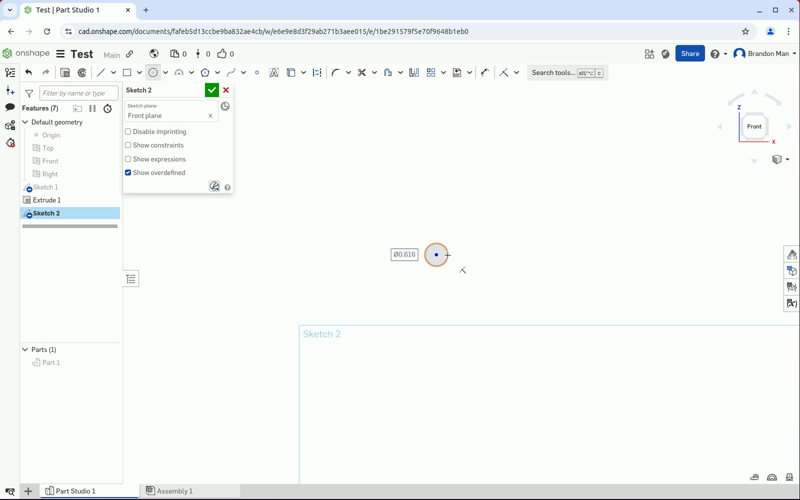
scroll(-6)
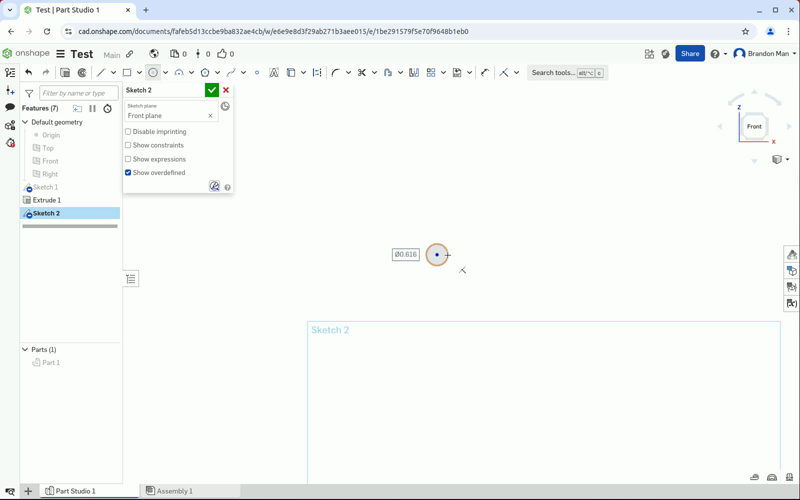
scroll(-6)
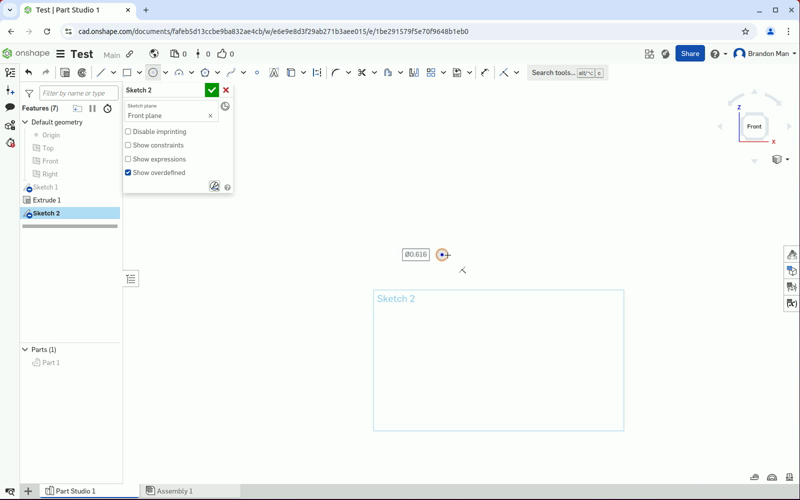
scroll(-6)
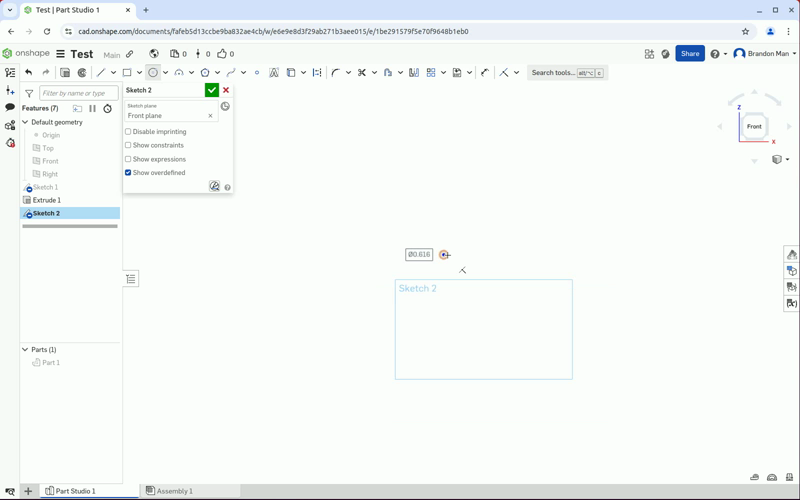
scroll(-6)
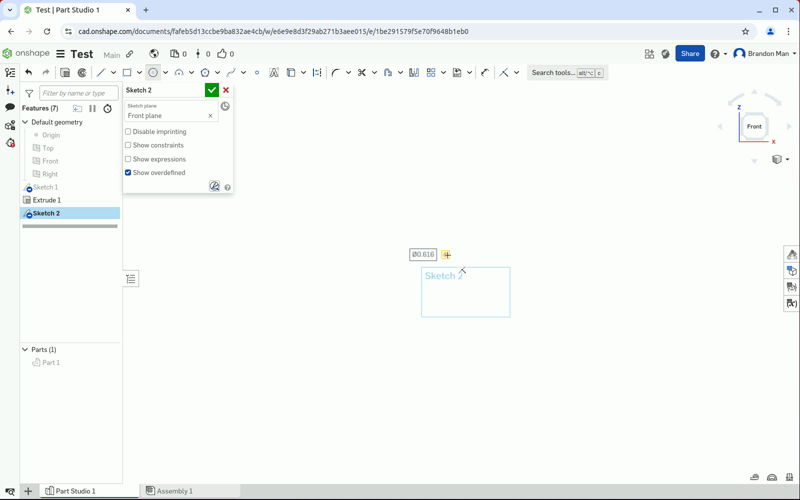
key(esc)
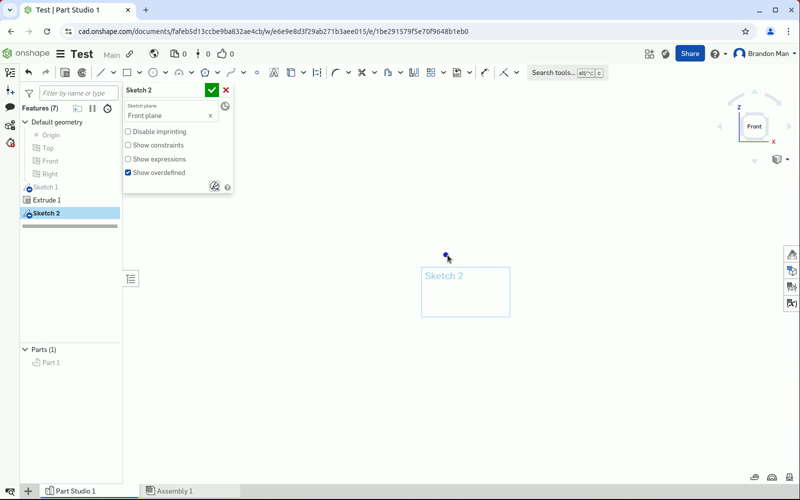
mouse_move(445, 255)
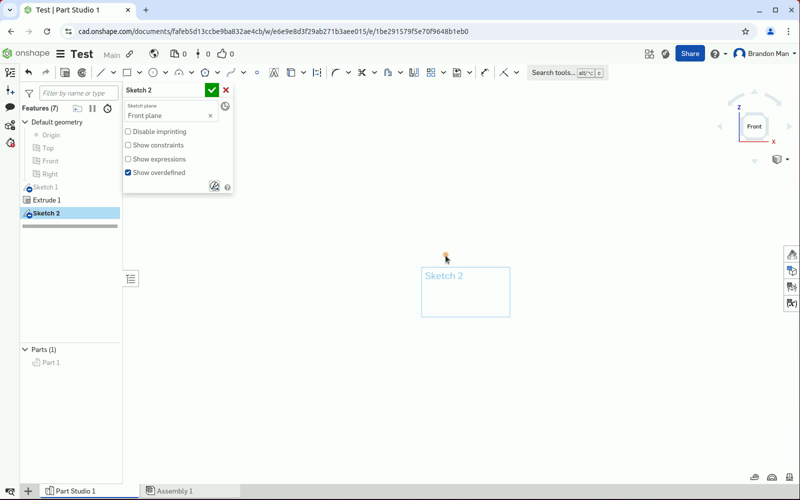
scroll(6)
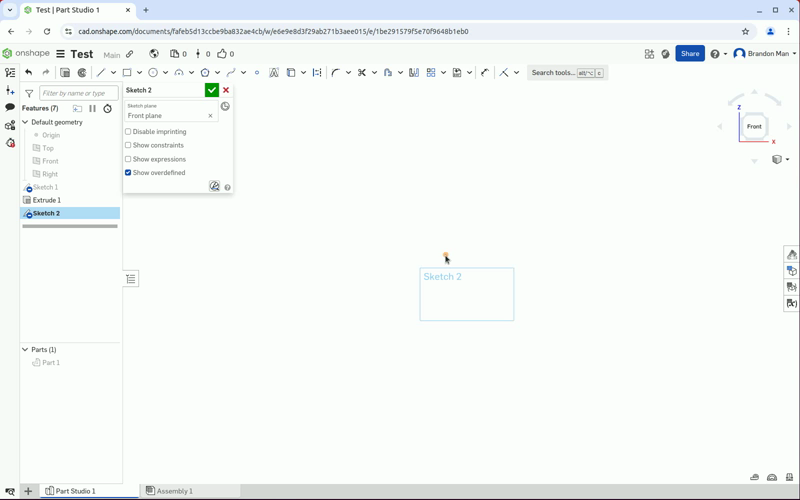
scroll(6)
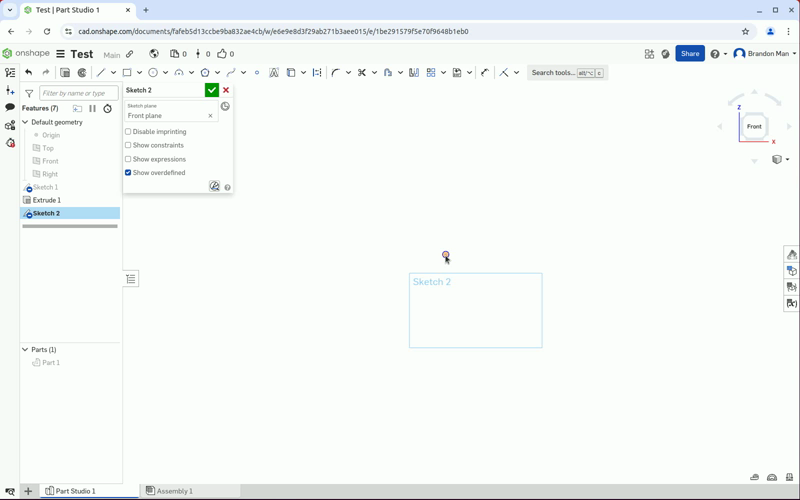
scroll(6)
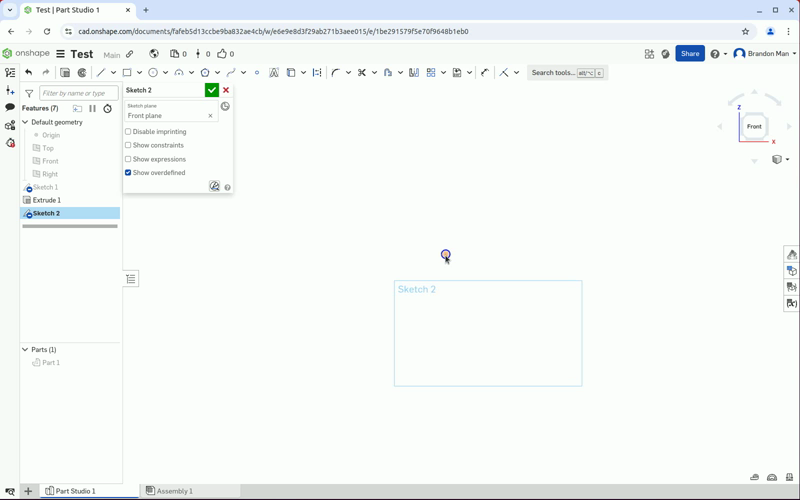
scroll(6)
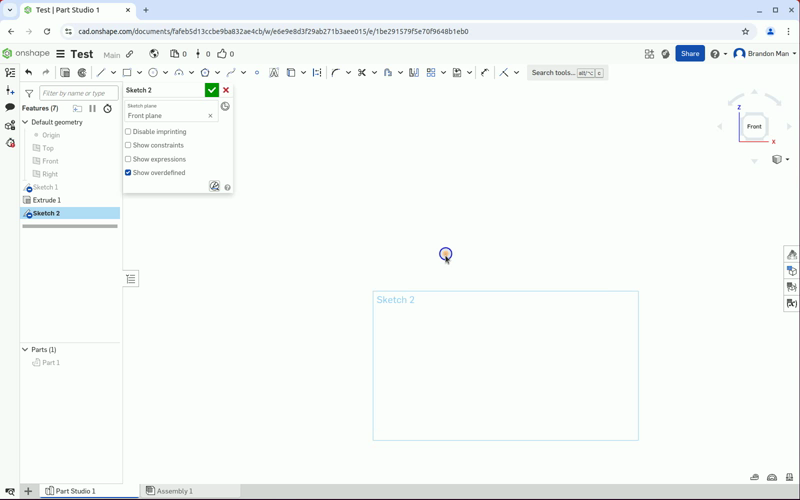
scroll(6)
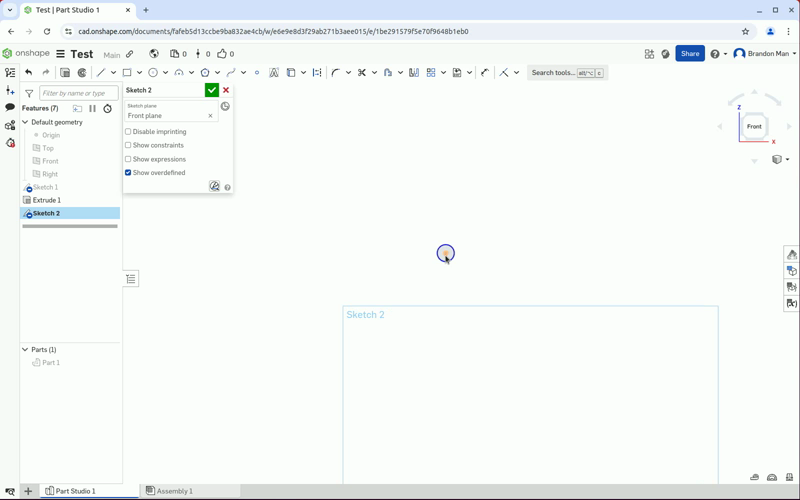
scroll(6)
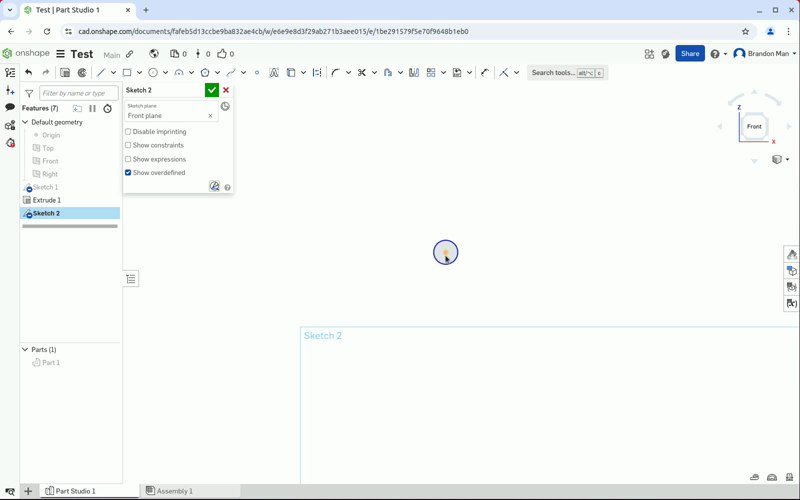
scroll(6)
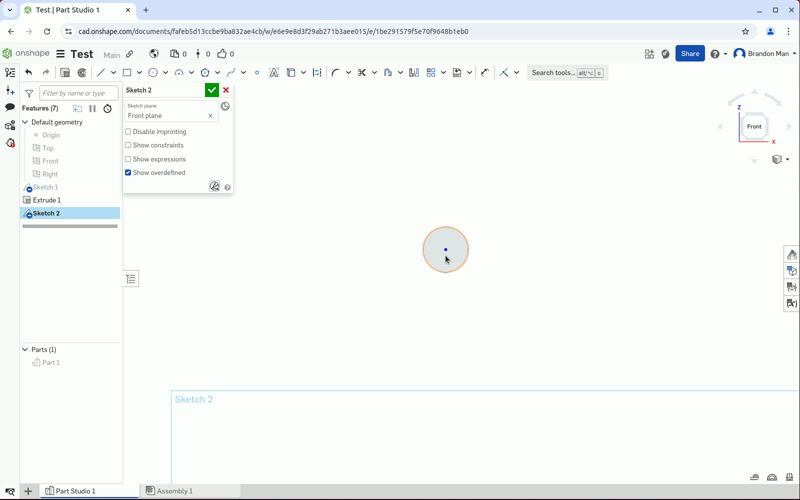
click(445, 255)
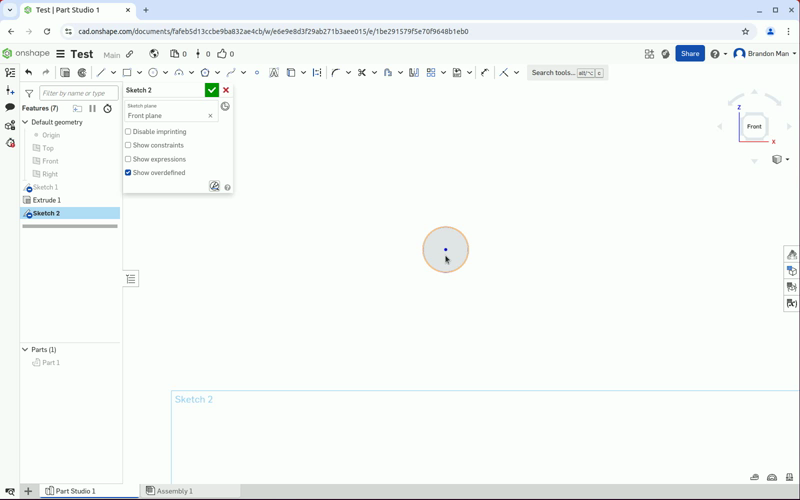
scroll(-6)
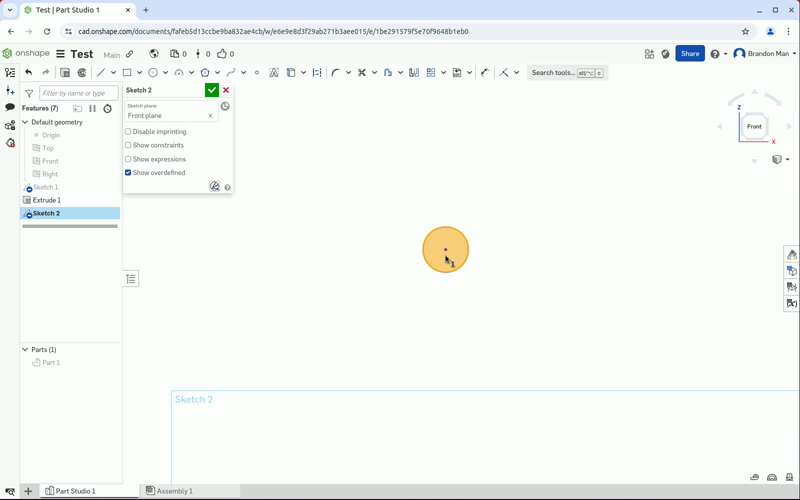
scroll(-6)
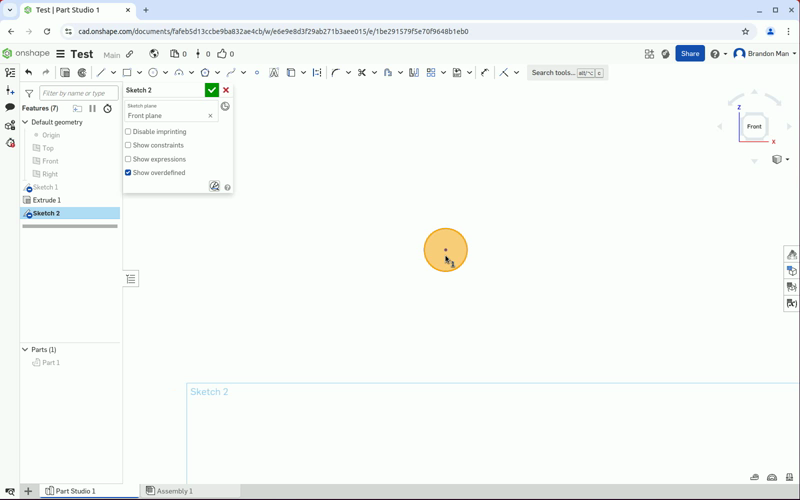
scroll(-6)
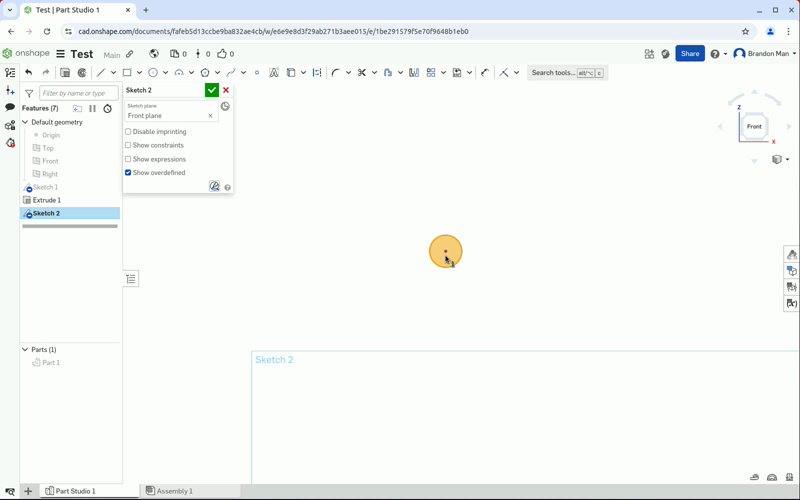
scroll(-6)
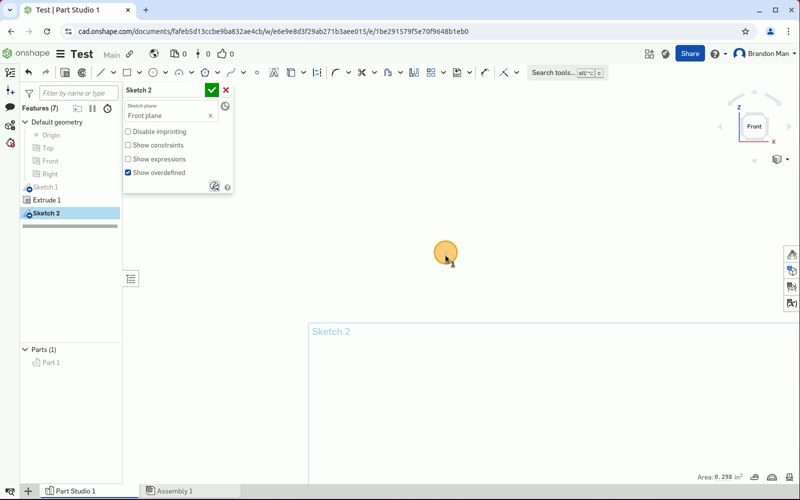
scroll(-6)
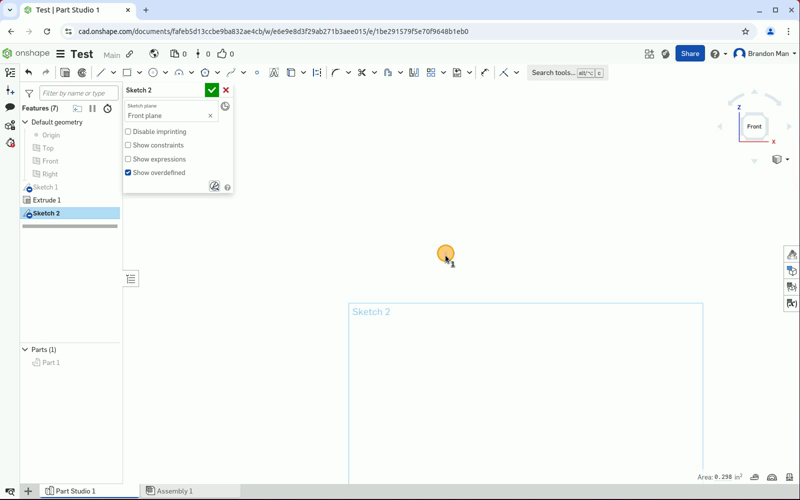
scroll(-6)
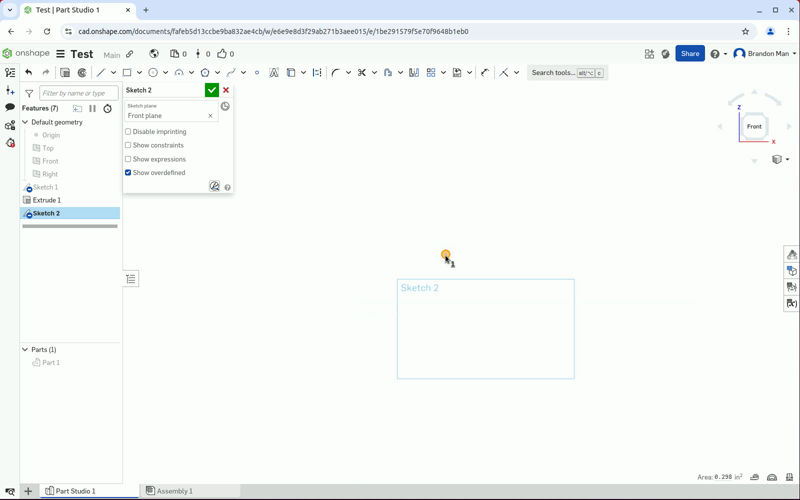
scroll(-6)
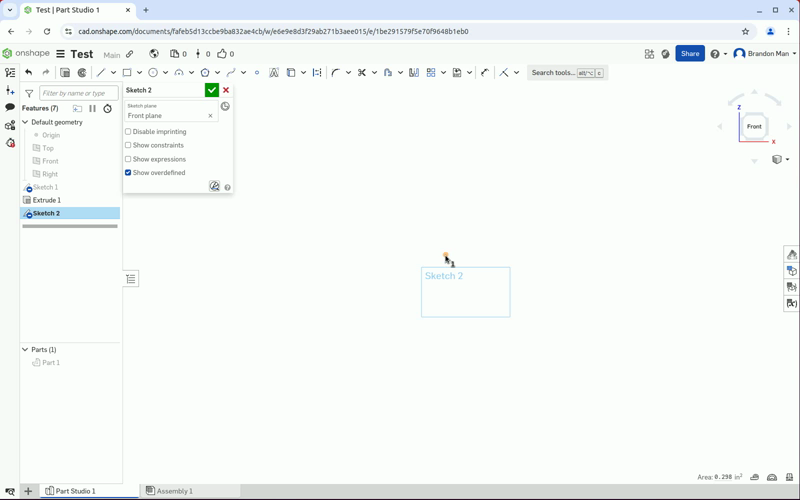
mouse_move(73, 352)
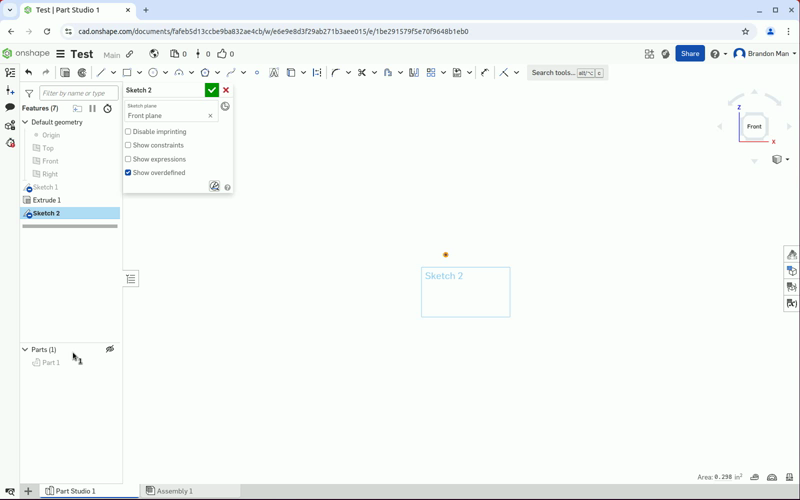
key(shift+y)
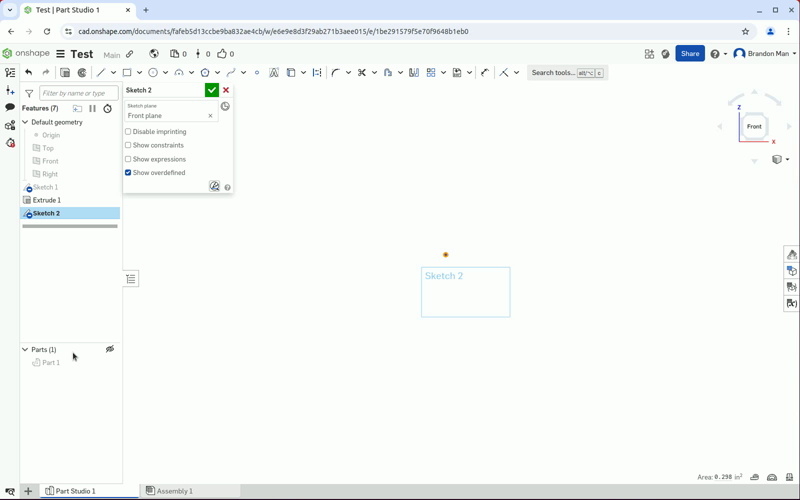
key(shift+e)
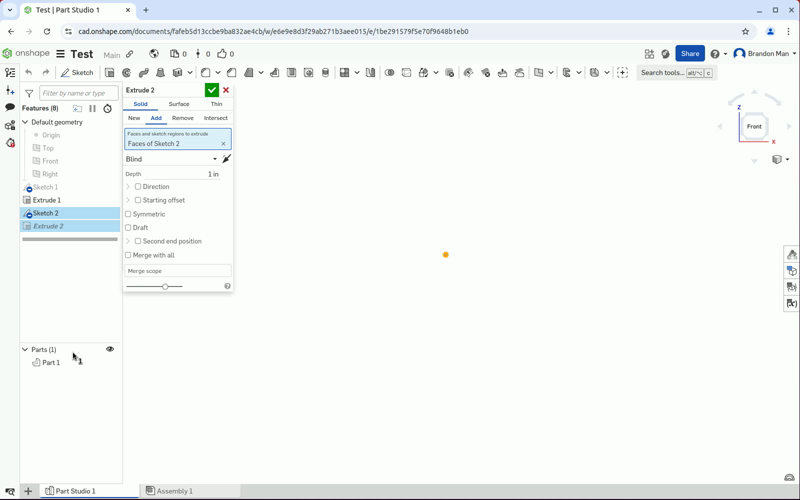
mouse_move(143, 106)
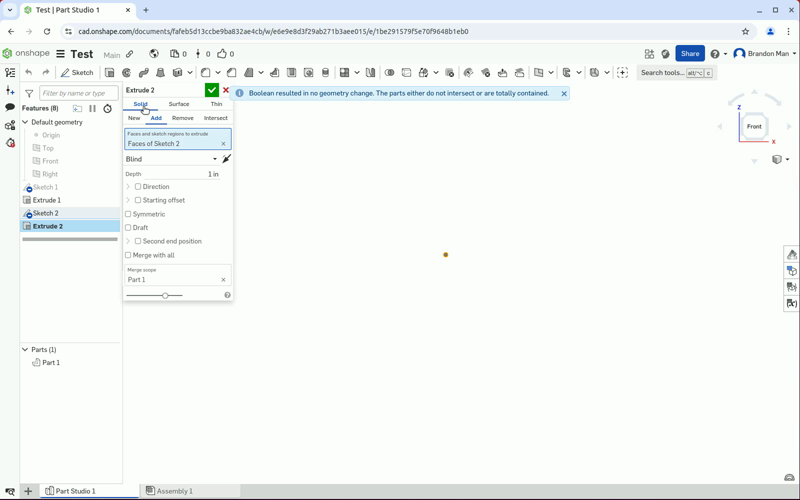
click(143, 106)
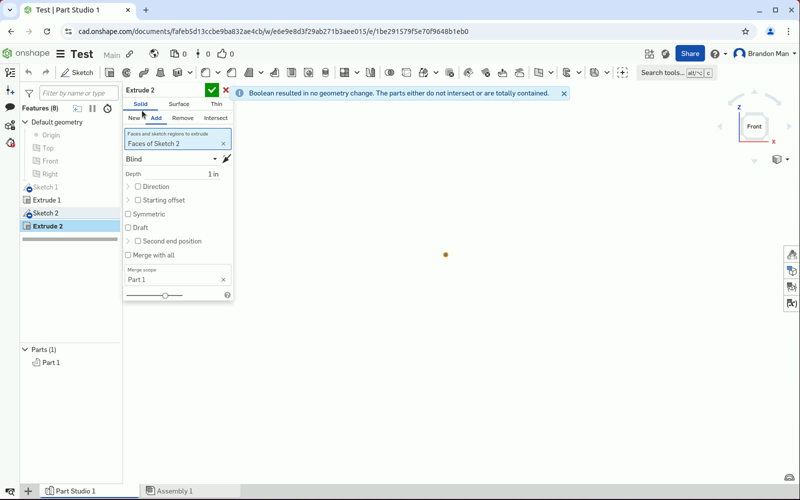
mouse_move(137, 120)
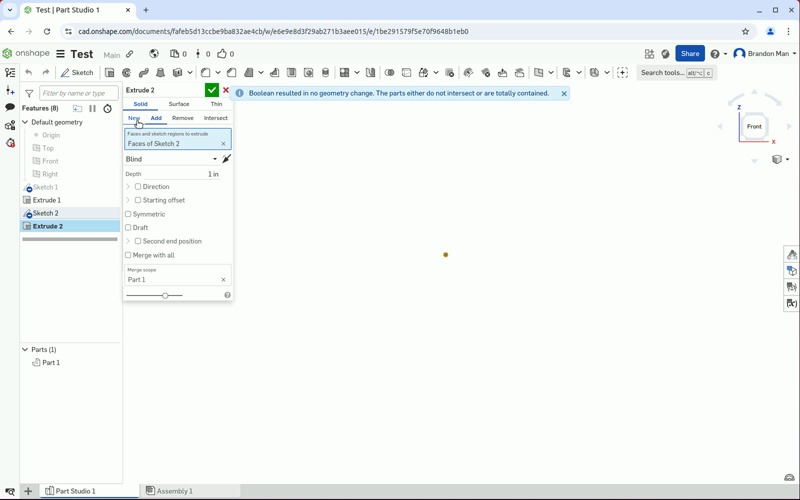
click(137, 120)
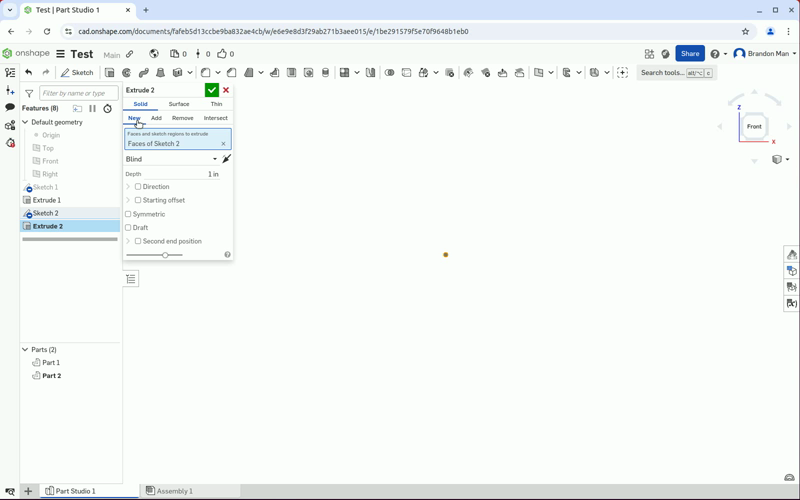
key(tab, 4)
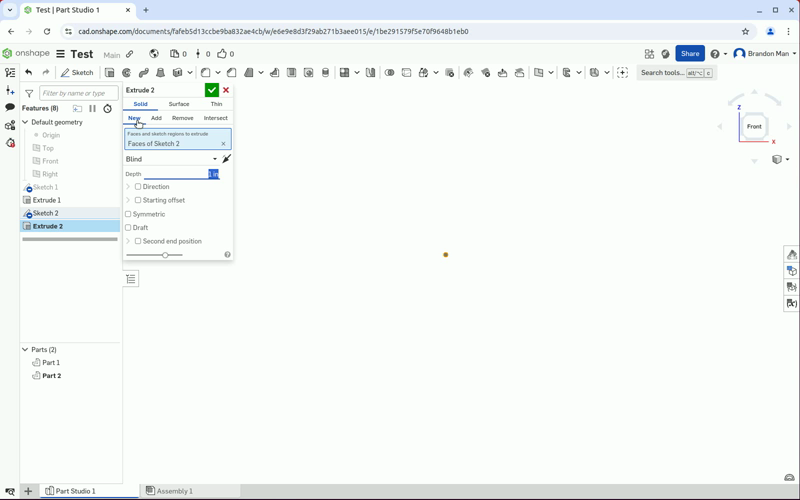
text(23.108)
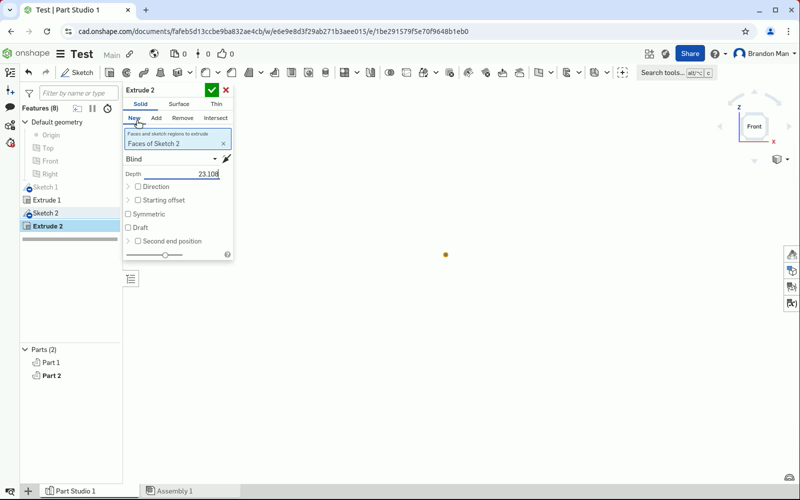
key(enter)
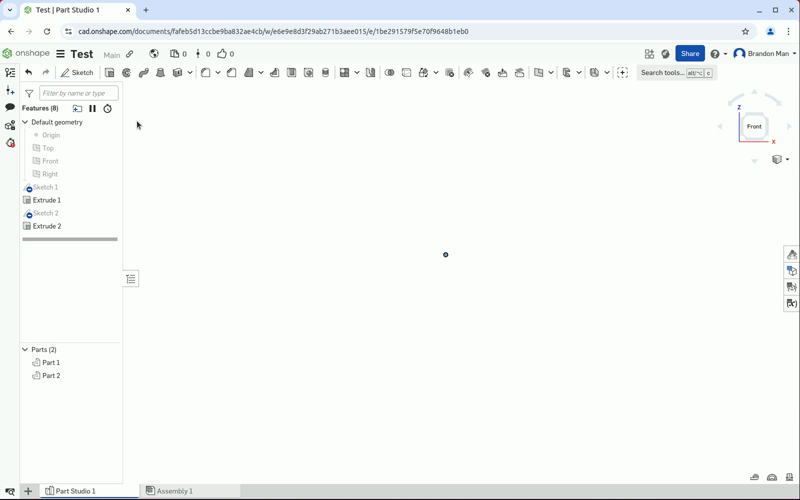
key(shift+h)
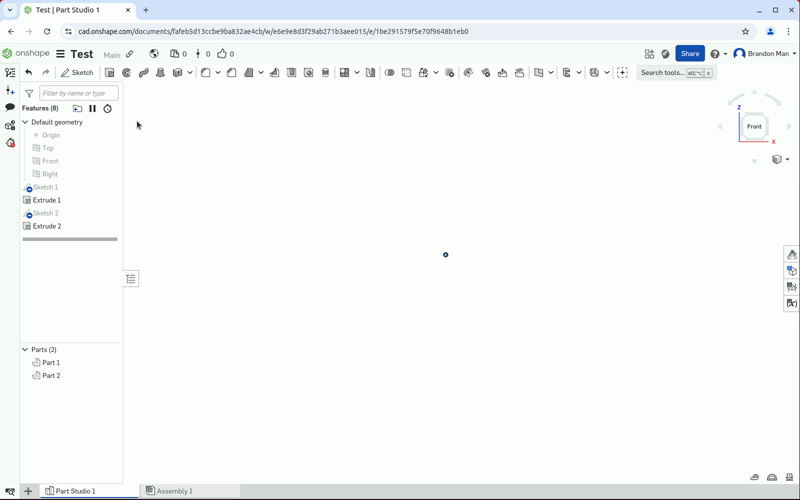
key(shift+h)
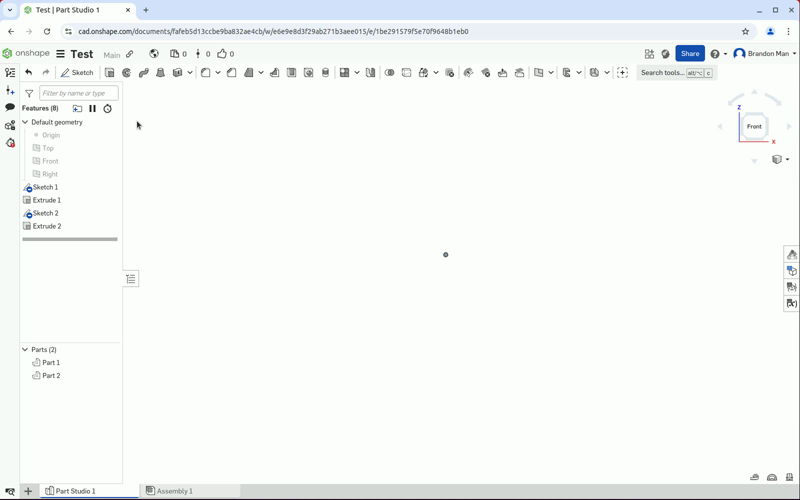
key(shift+7)
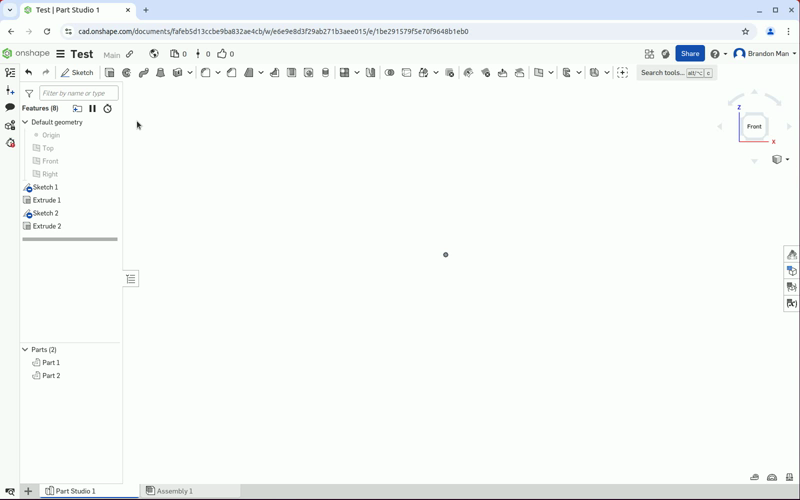
key(left, 2)
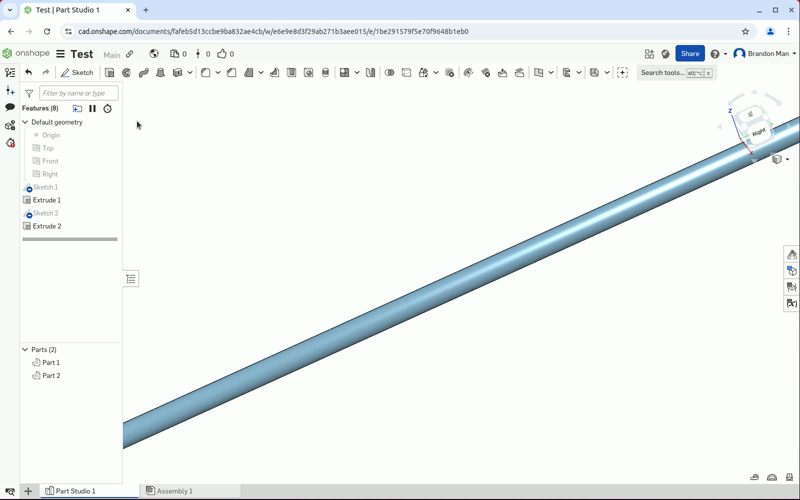
key(down, 2)
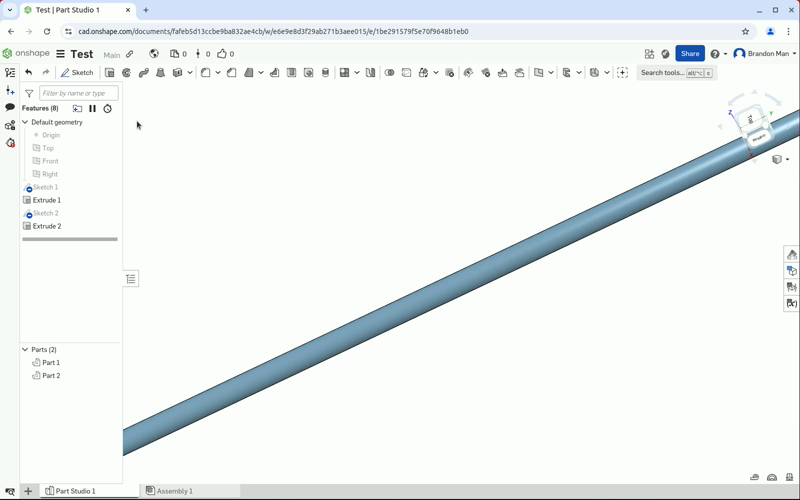
key(up, 2)
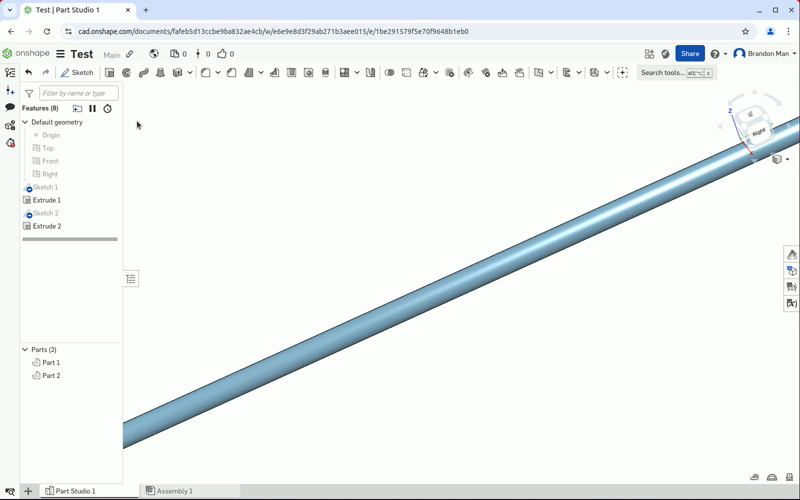
key(right, 2)
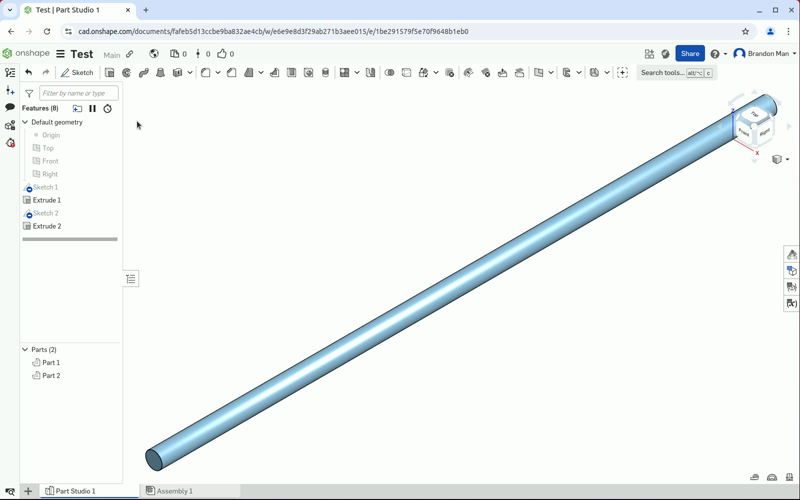
mouse_move(73, 189)
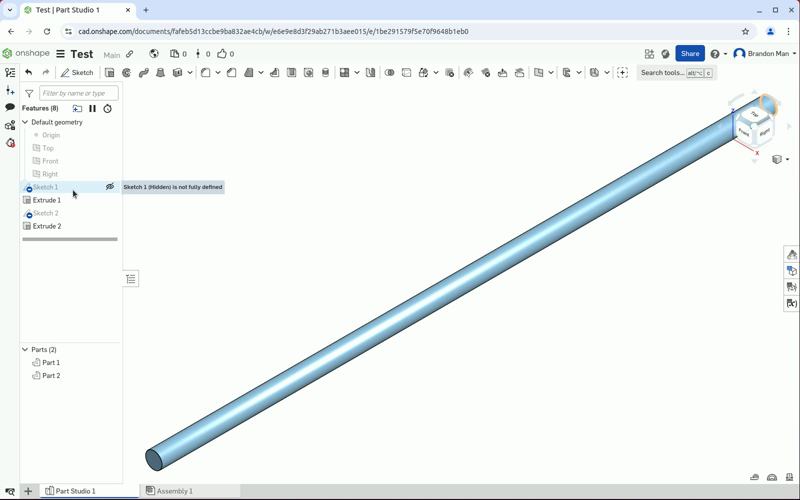
click(73, 189)